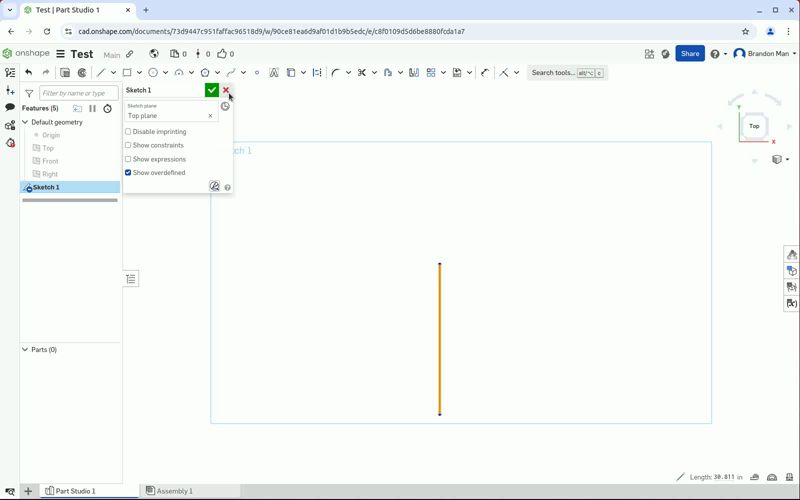
key(shift+h)
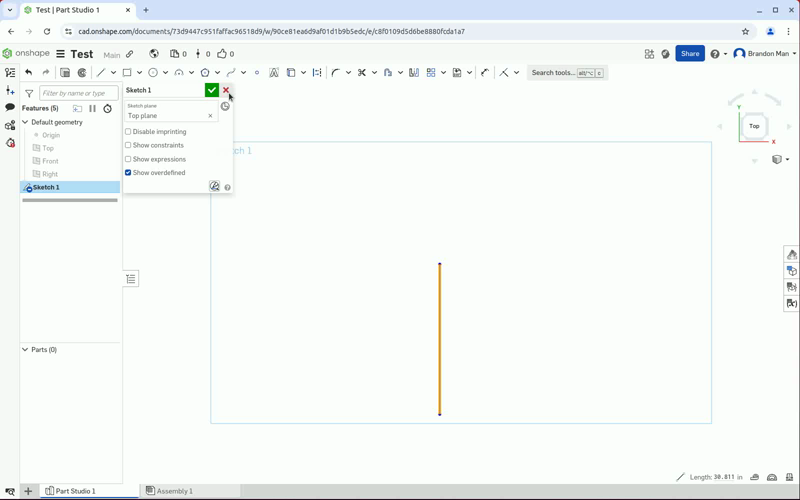
key(shift+s)
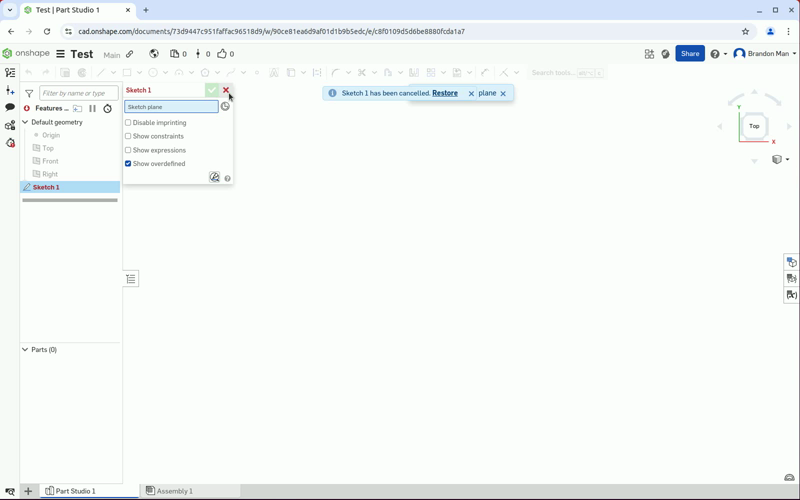
mouse_move(73, 150)
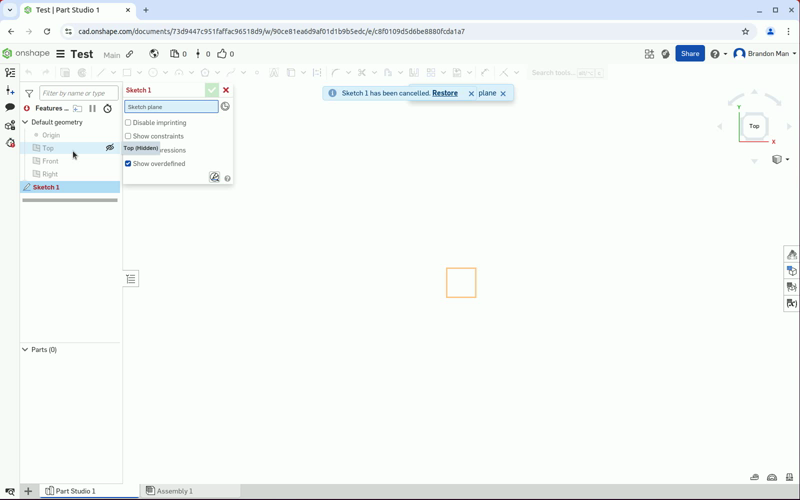
click(73, 150)
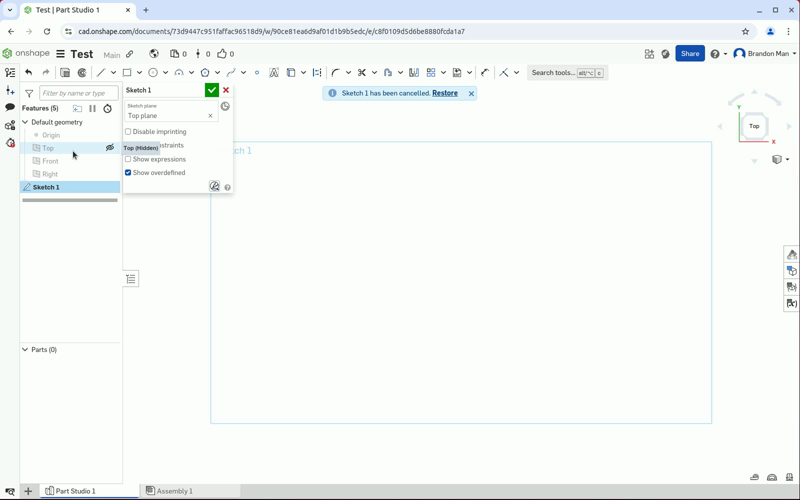
mouse_move(73, 352)
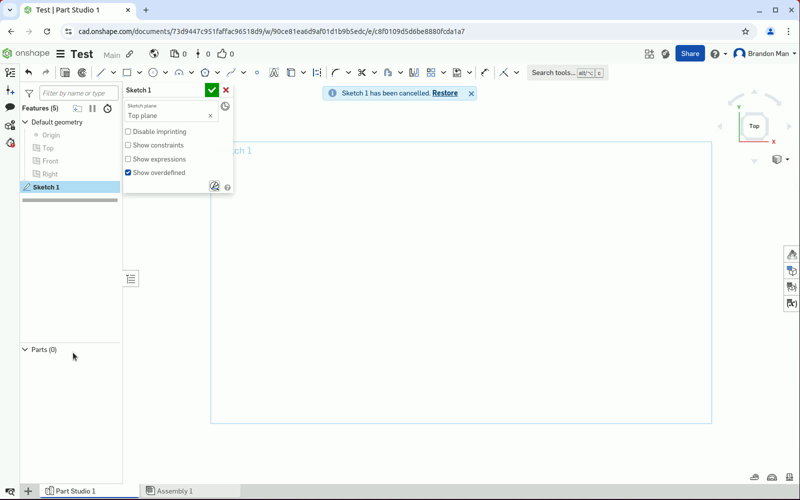
key(y)
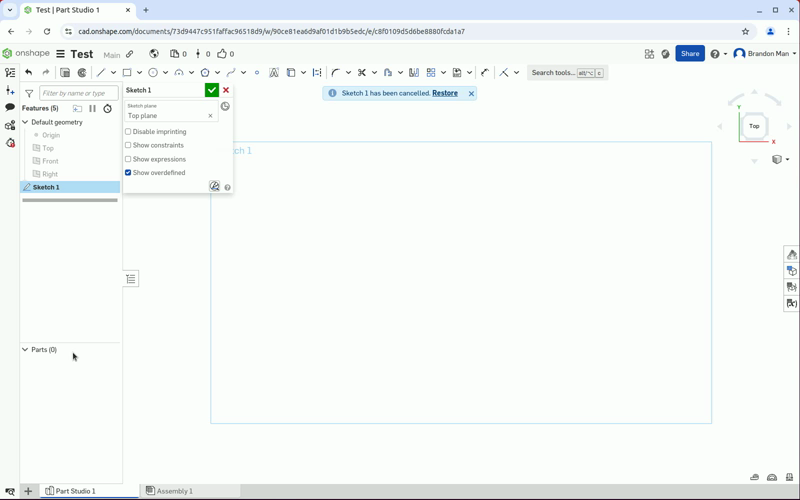
key(l)
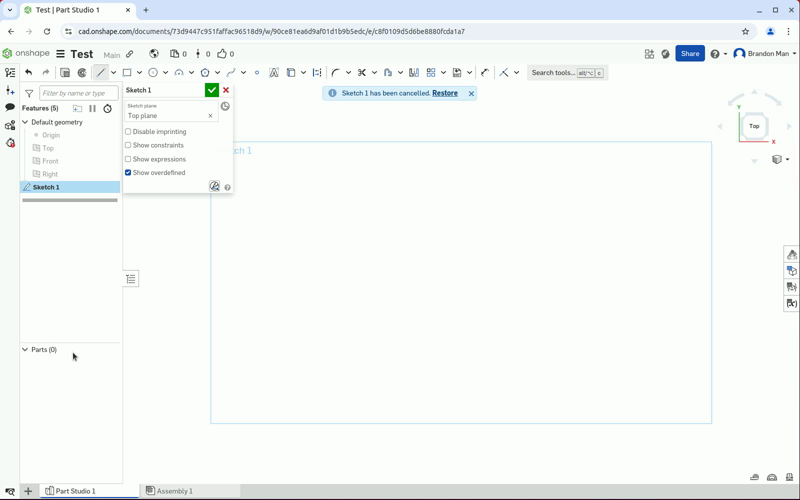
key_down(shift)
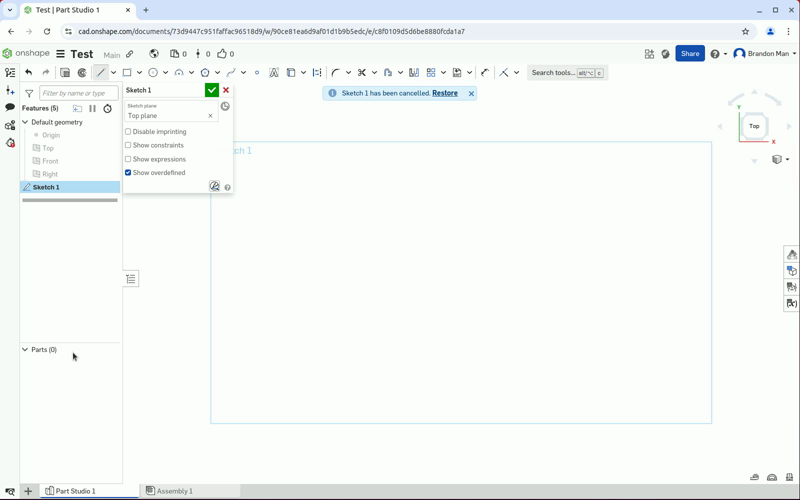
mouse_move(401, 304)
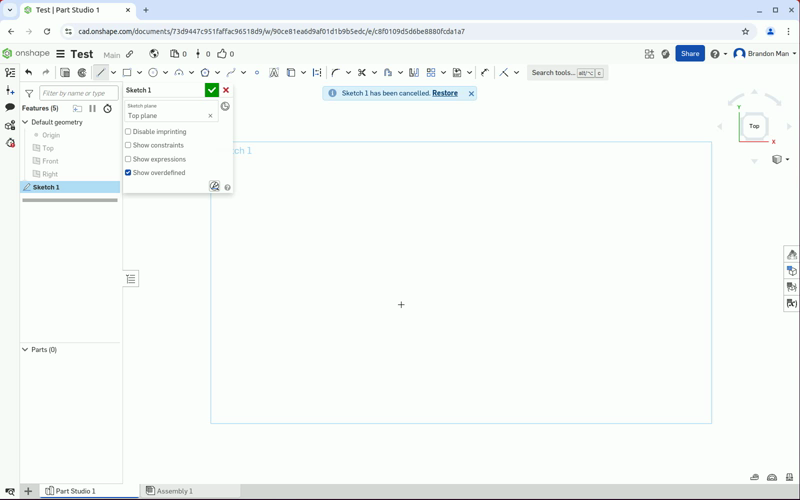
click(401, 304)
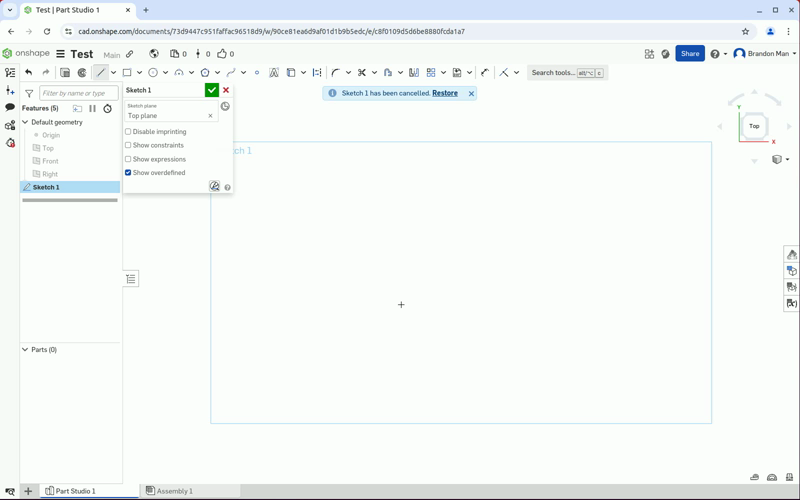
key_up(shift)
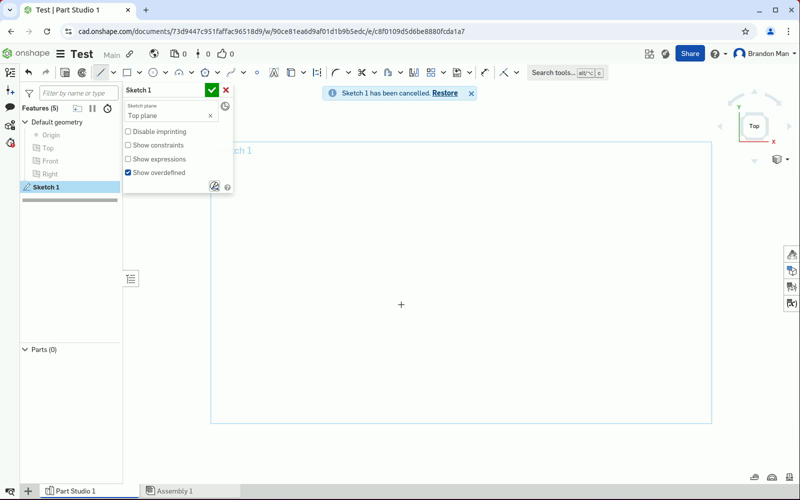
key_down(shift)
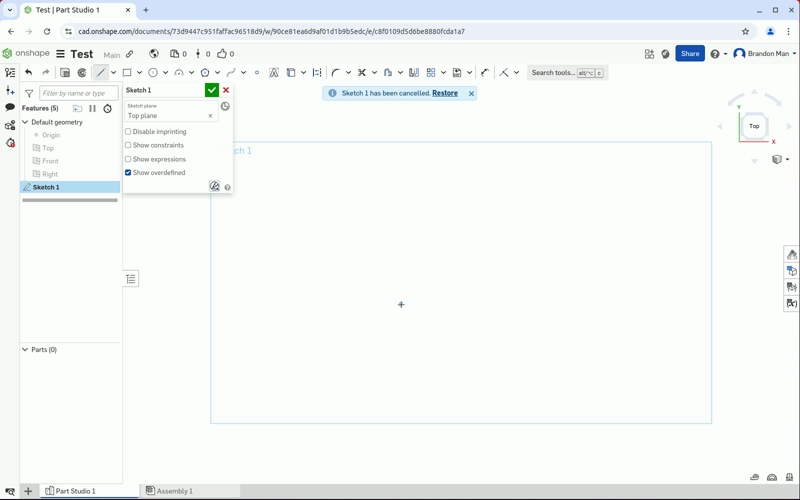
mouse_move(498, 304)
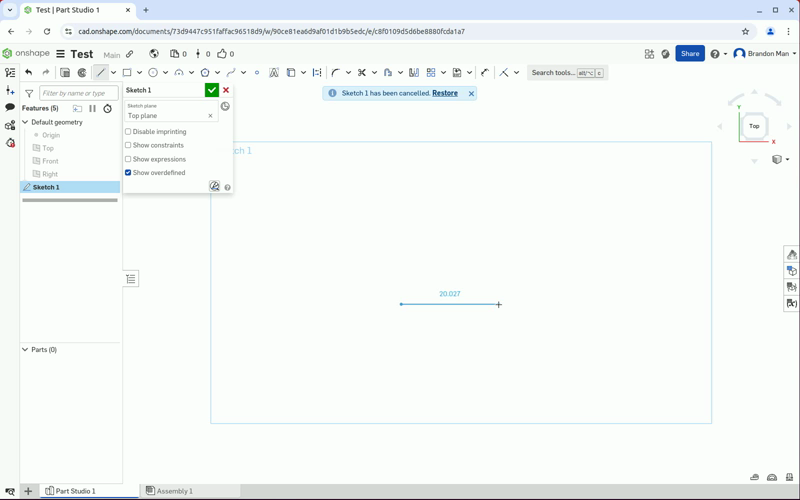
click(498, 304)
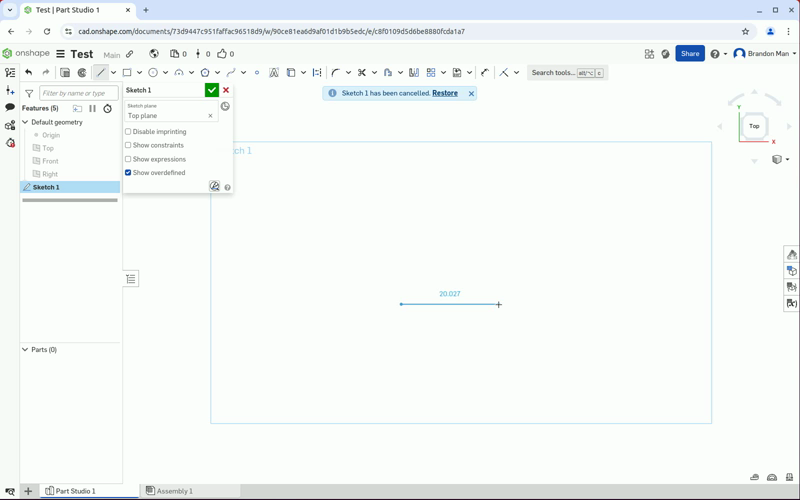
key_up(shift)
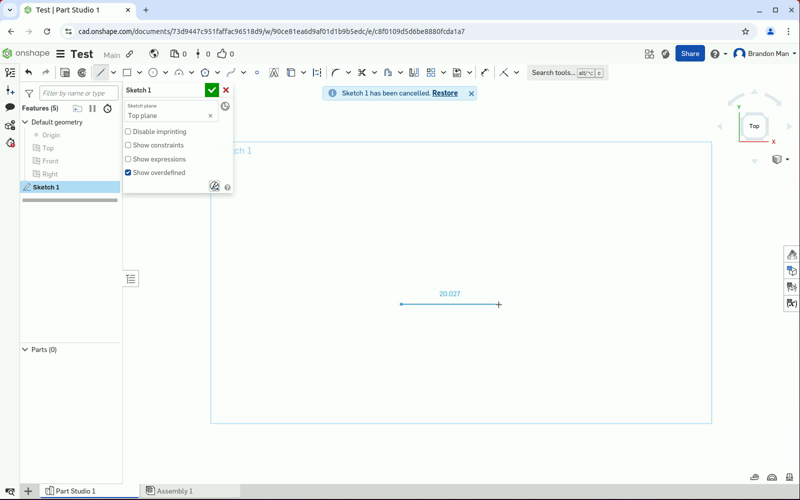
key_down(shift)
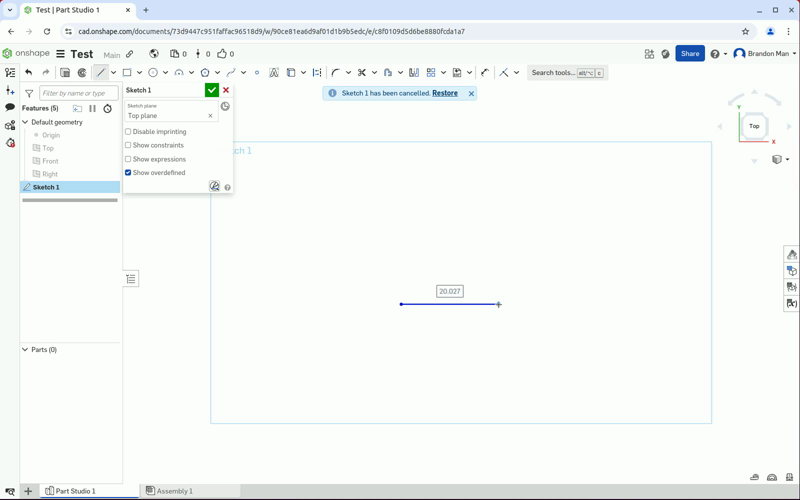
mouse_move(528, 304)
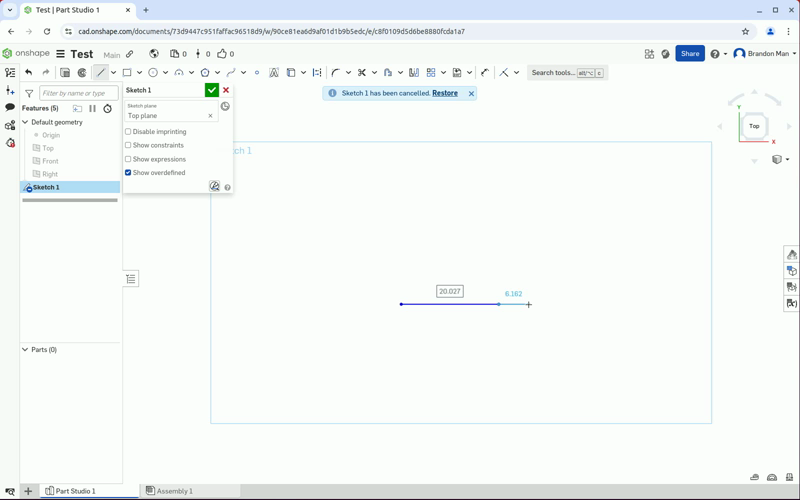
mouse_move(522, 304)
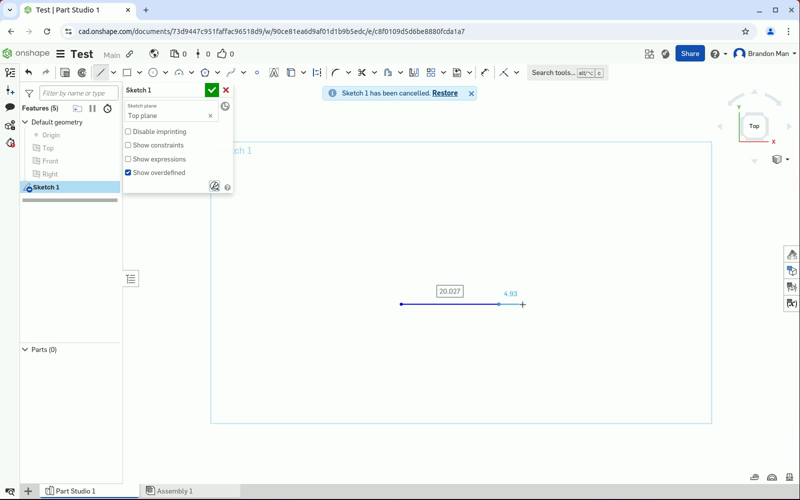
click(522, 304)
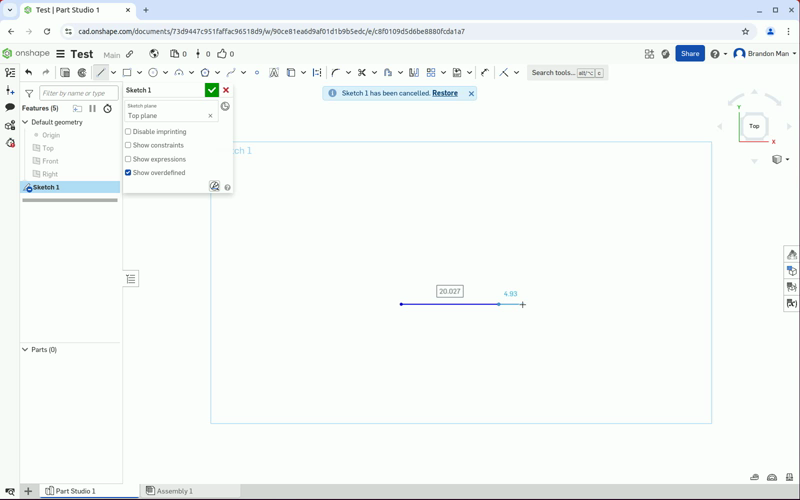
key_up(shift)
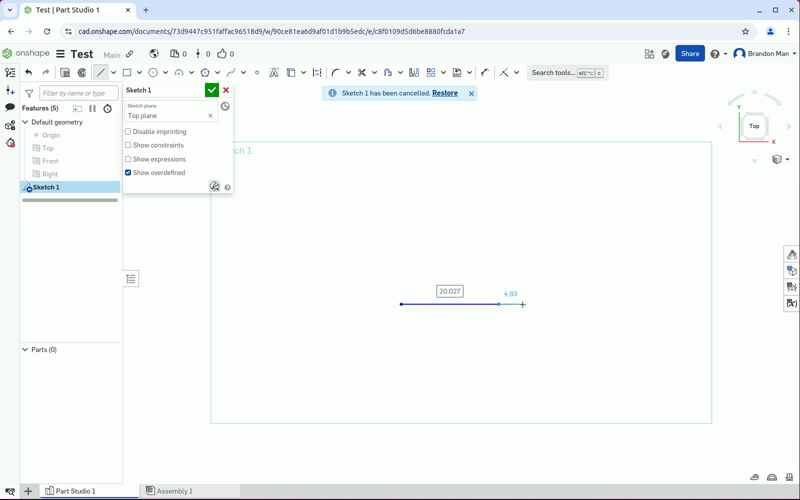
key_down(shift)
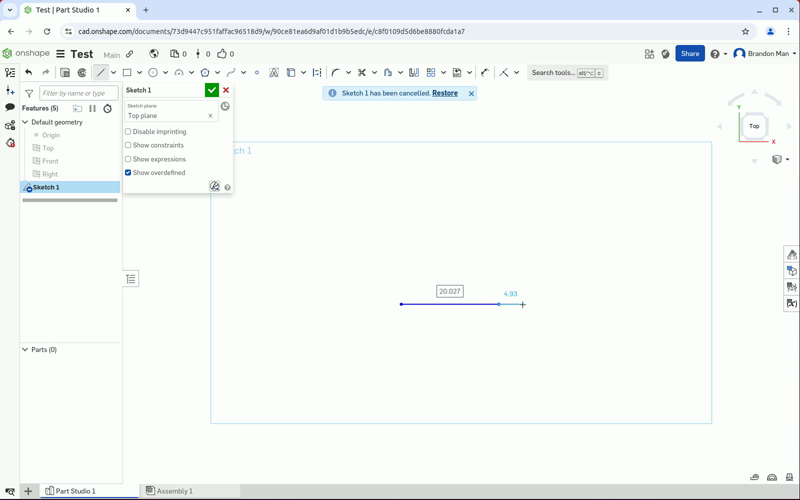
mouse_move(552, 304)
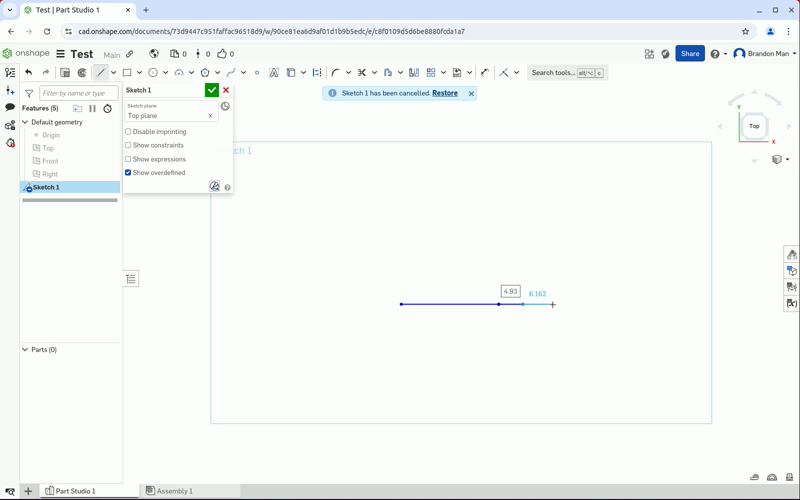
mouse_move(522, 256)
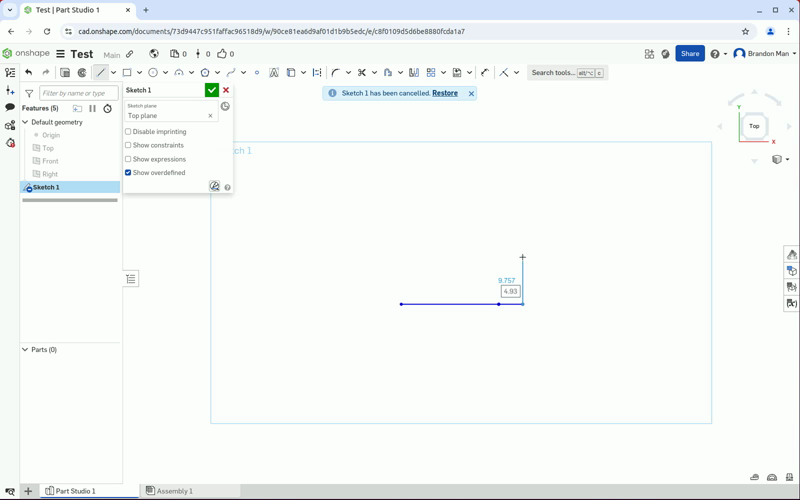
click(522, 256)
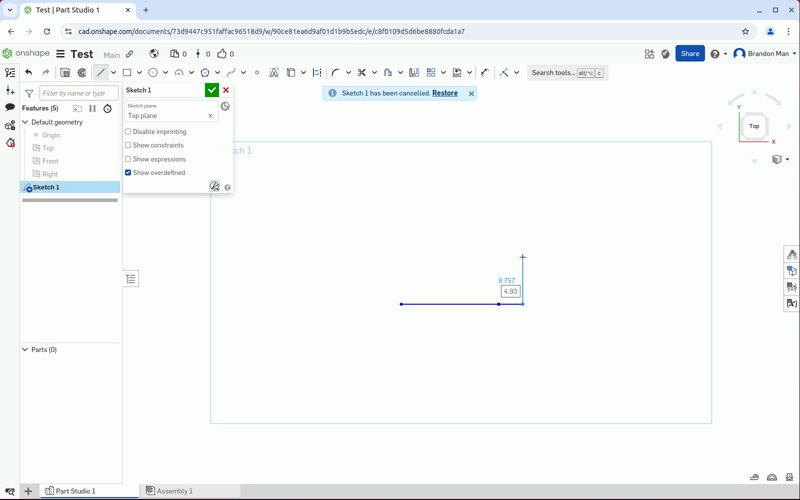
key_up(shift)
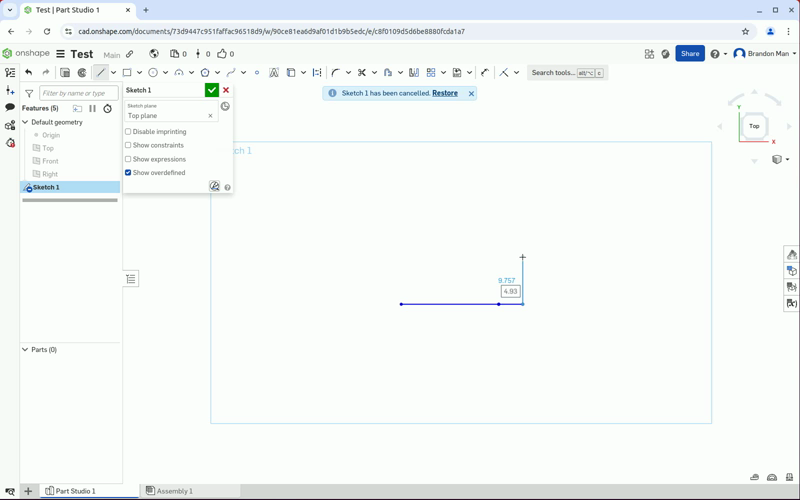
key_down(shift)
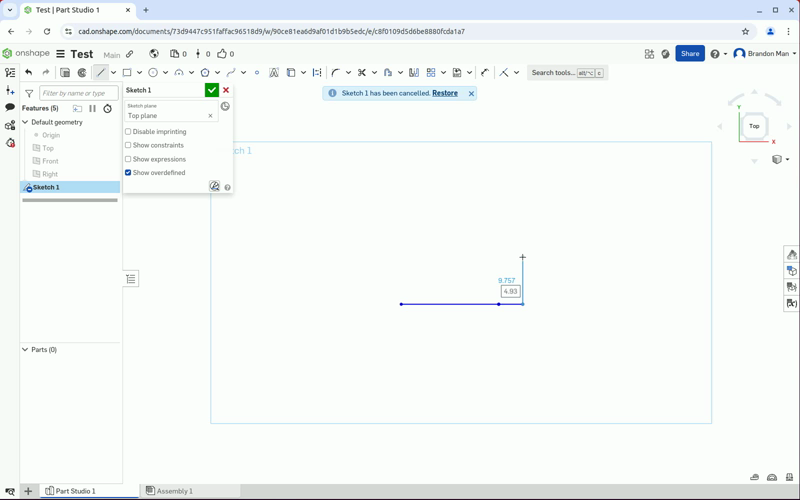
mouse_move(401, 256)
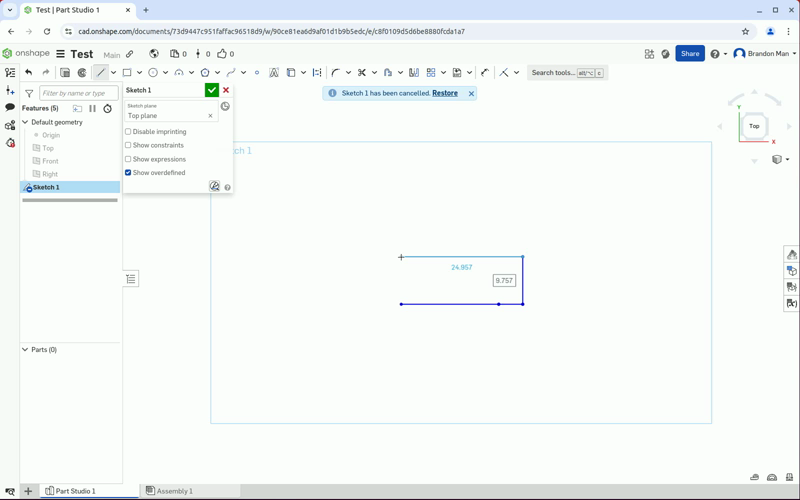
click(401, 256)
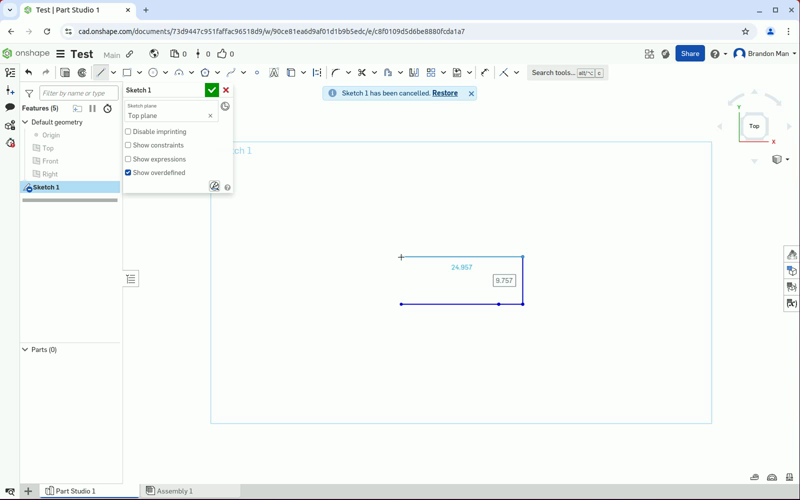
key_up(shift)
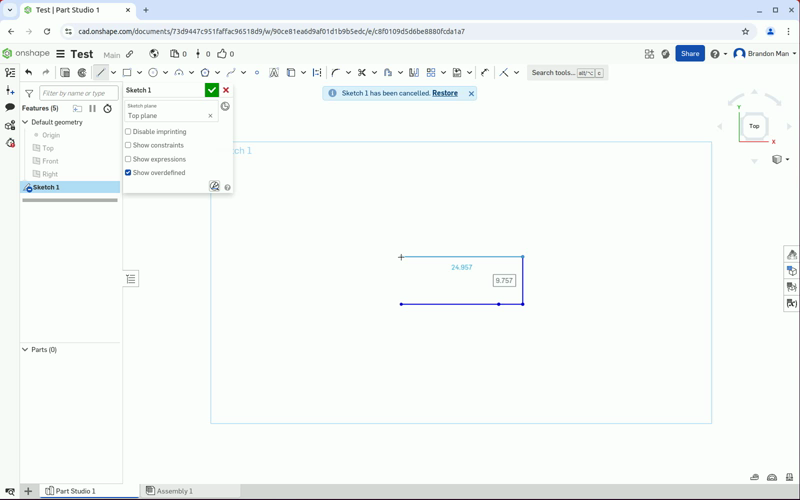
mouse_move(431, 256)
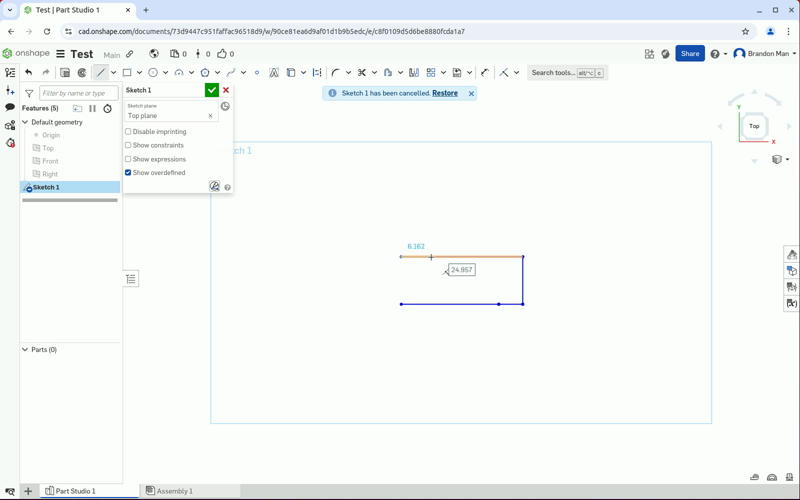
key_down(shift)
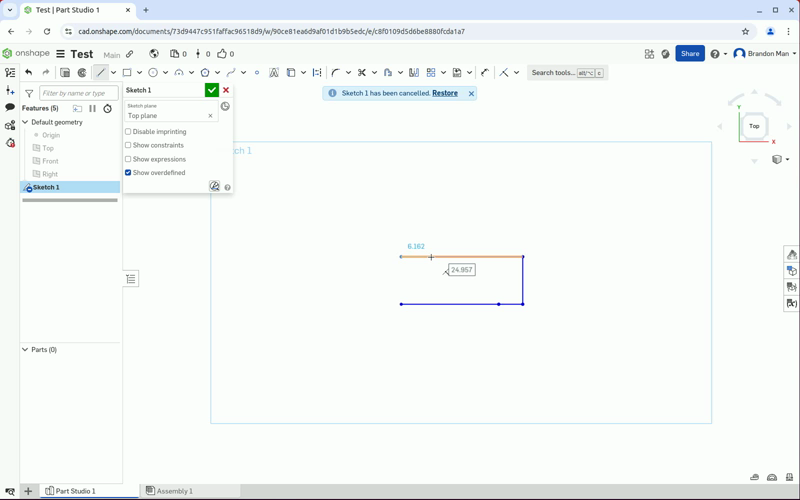
mouse_move(401, 304)
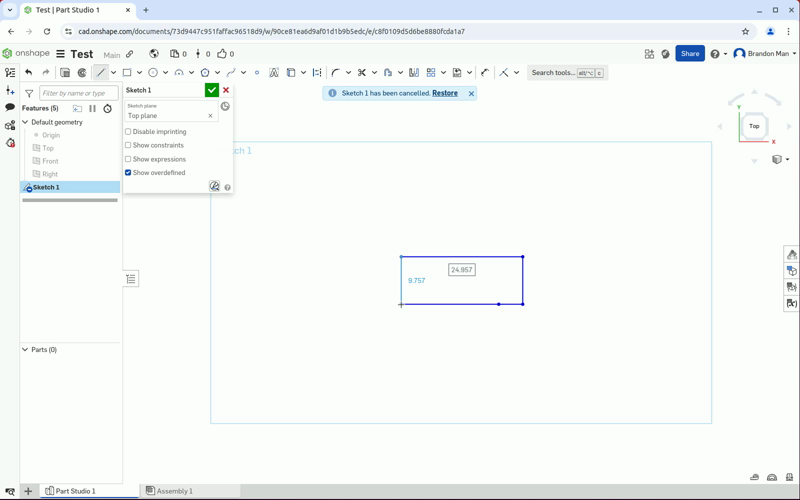
key_up(shift)
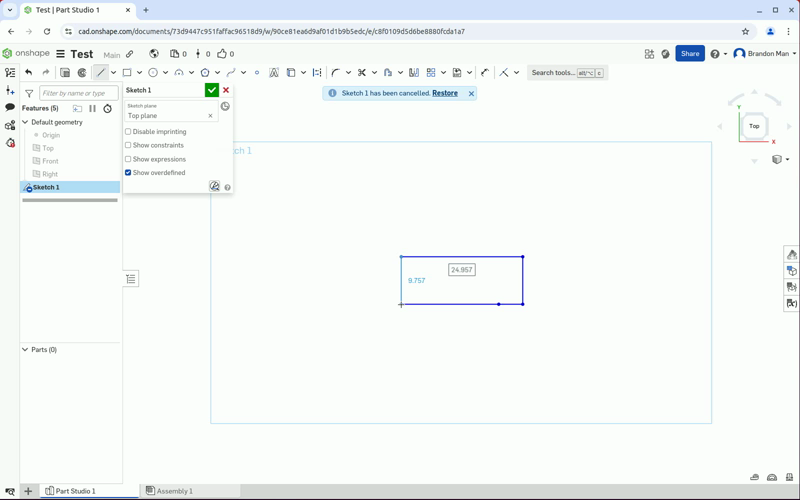
click(401, 304)
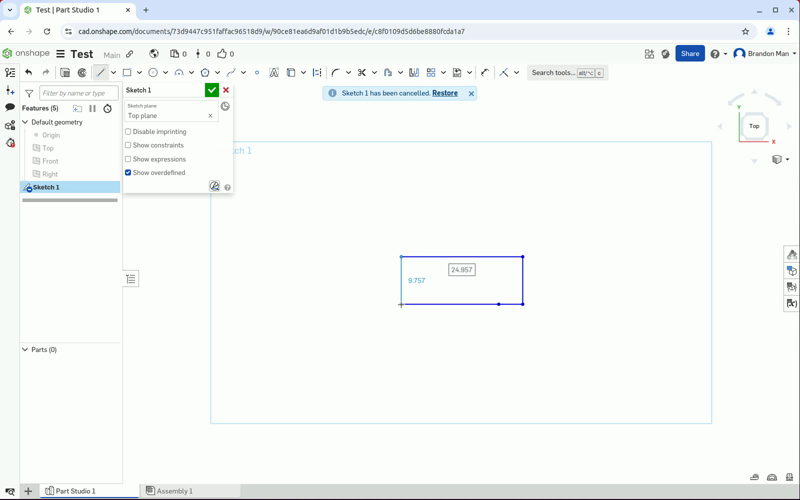
key(esc)
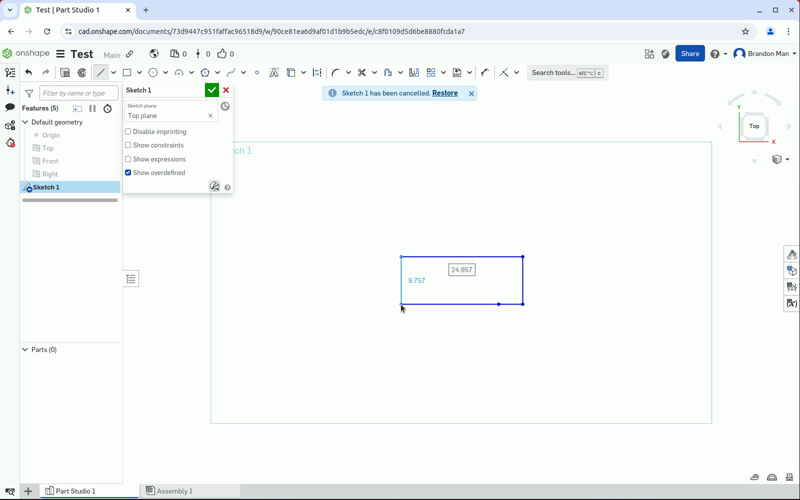
mouse_move(447, 299)
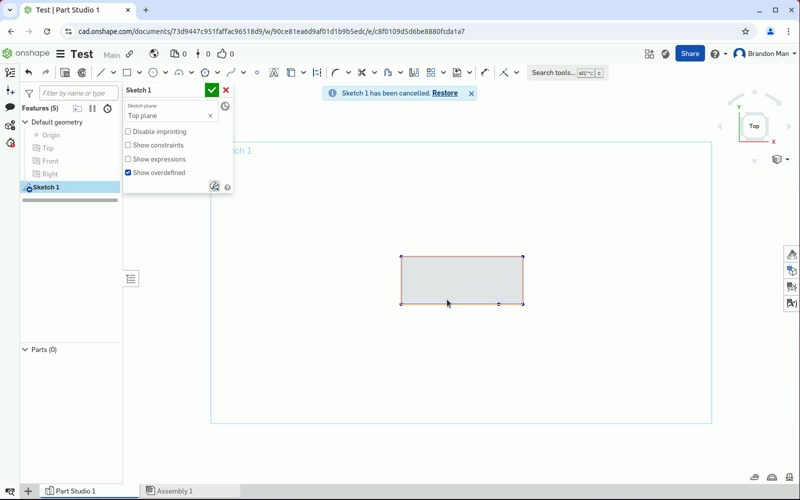
click(447, 299)
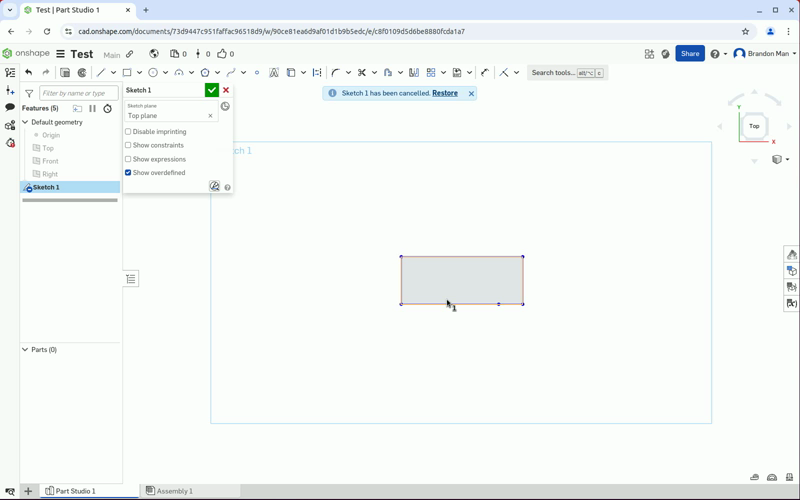
mouse_move(73, 352)
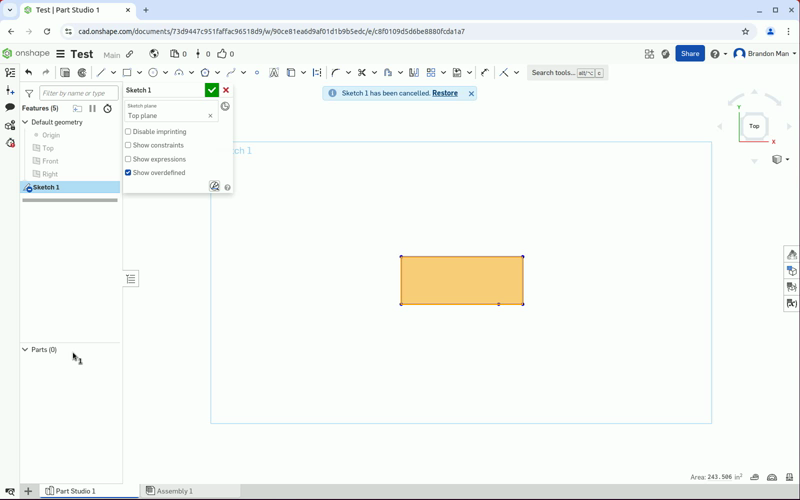
key(shift+y)
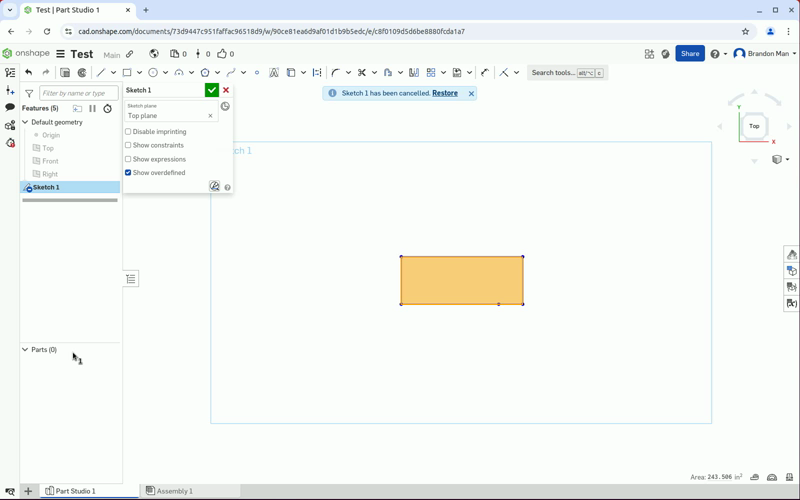
key(shift+e)
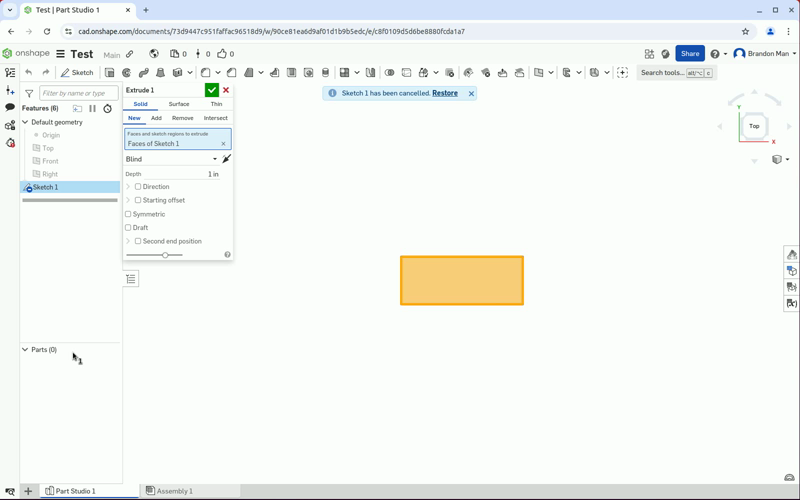
mouse_move(143, 106)
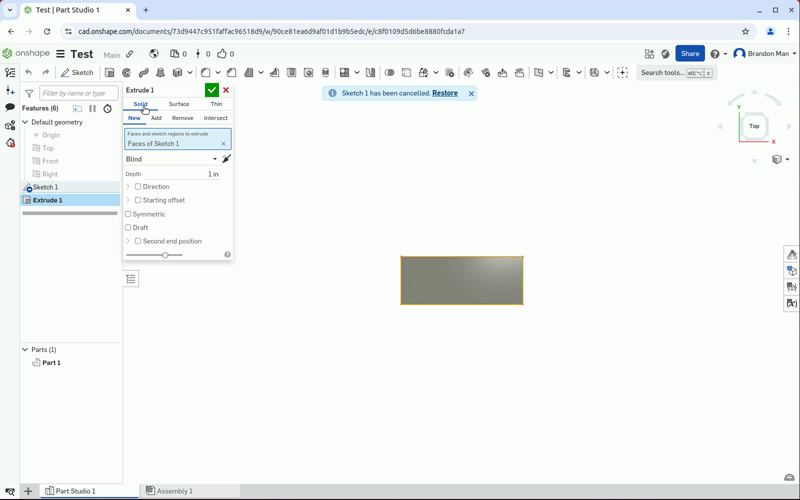
click(143, 106)
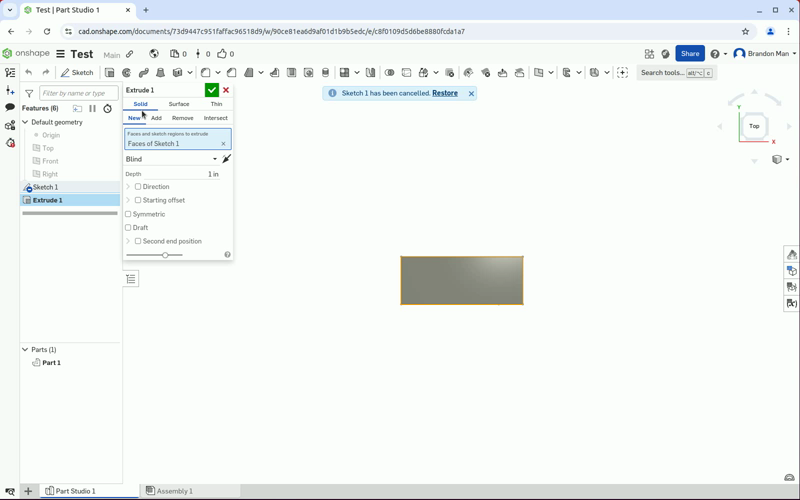
mouse_move(137, 120)
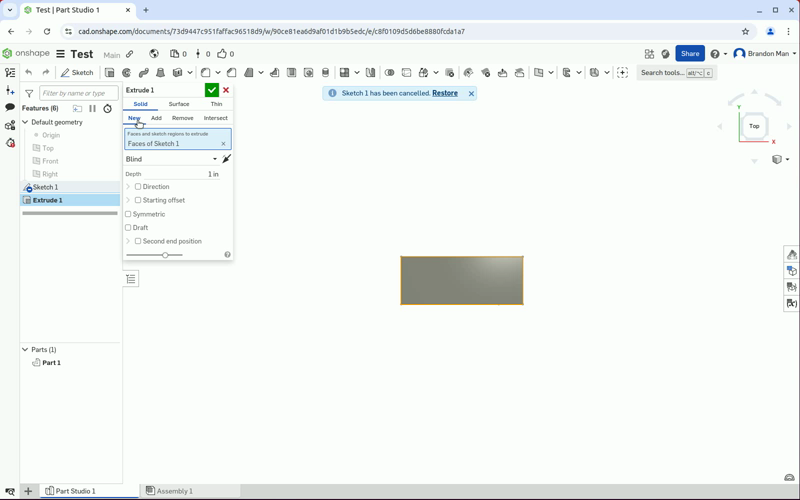
click(137, 120)
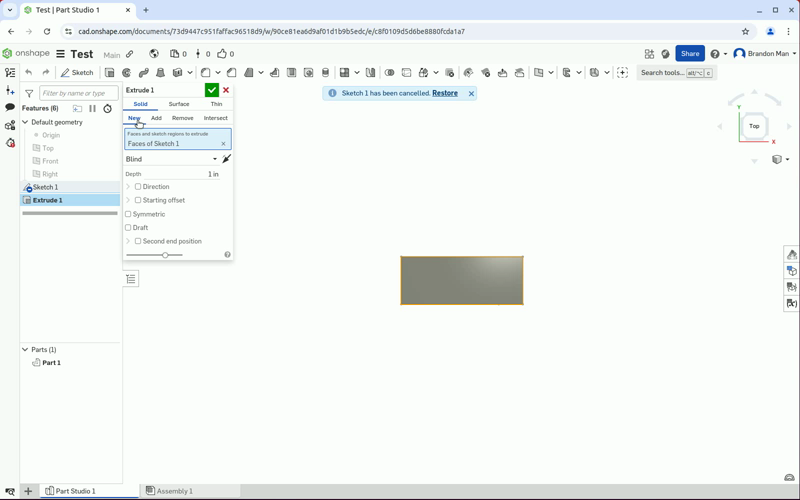
key(tab, 4)
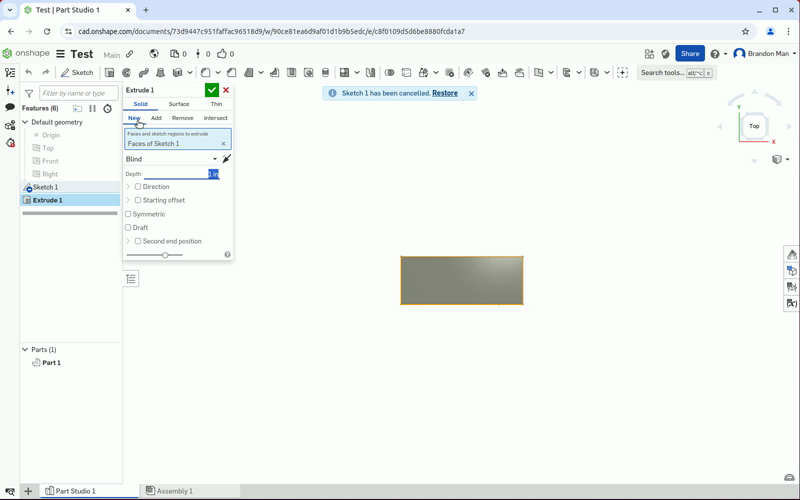
text(-0.241)
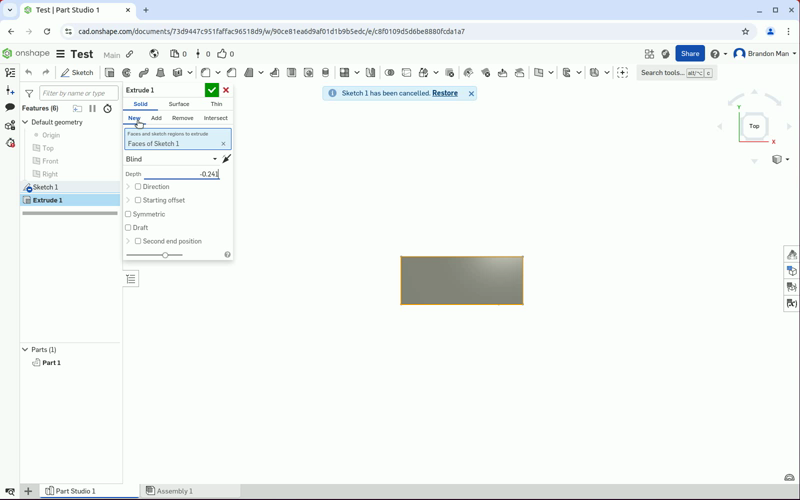
key(enter)
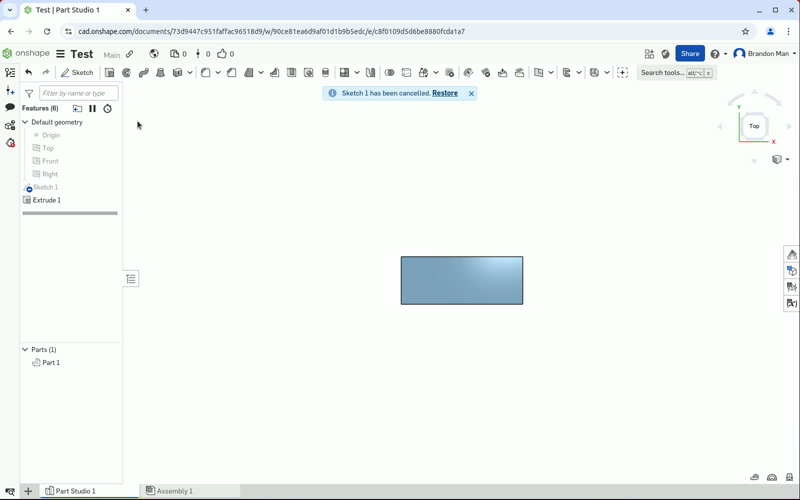
key(shift+h)
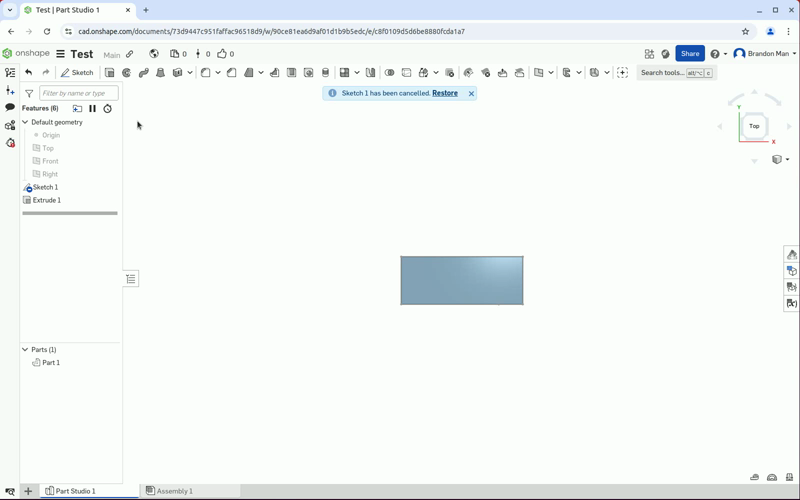
key(shift+h)
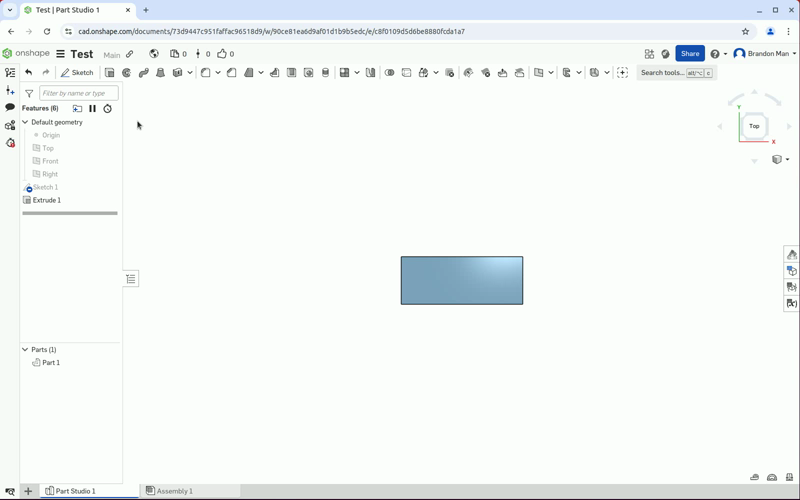
mouse_move(73, 189)
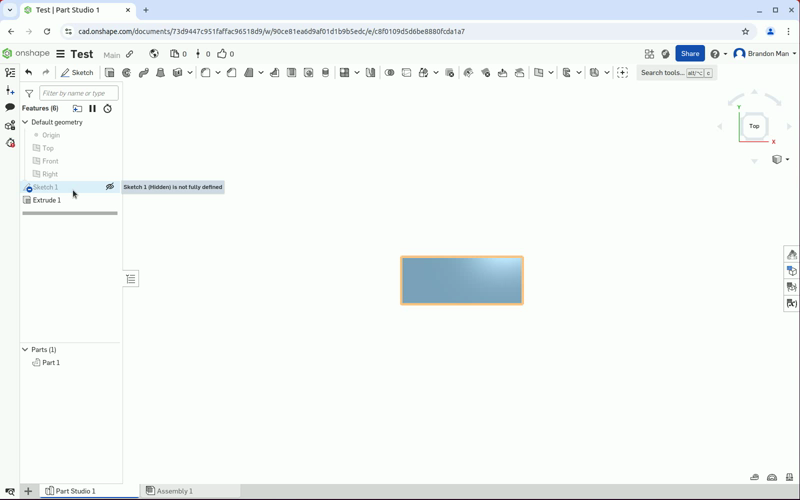
click(73, 189)
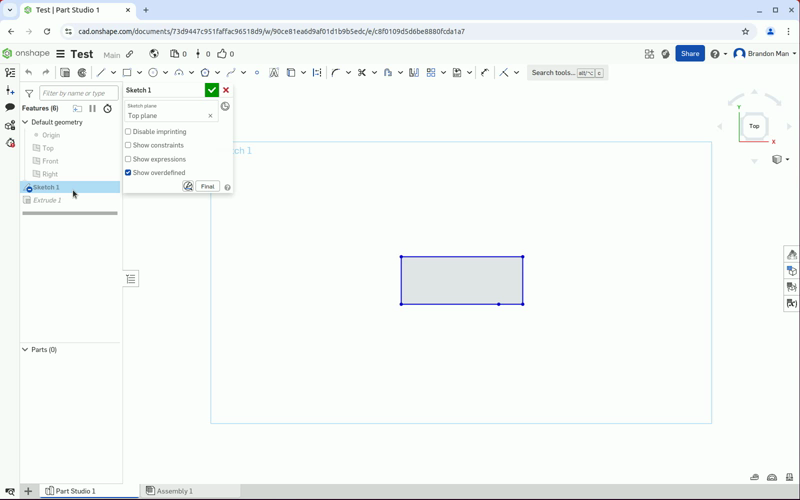
mouse_move(229, 92)
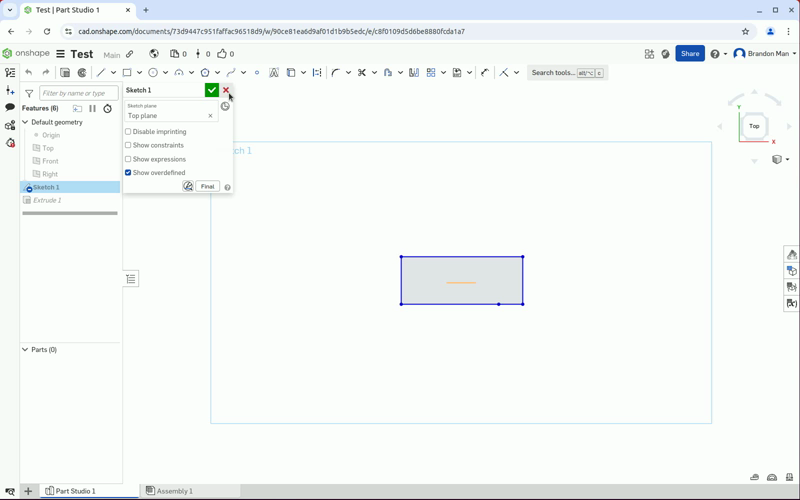
click(229, 92)
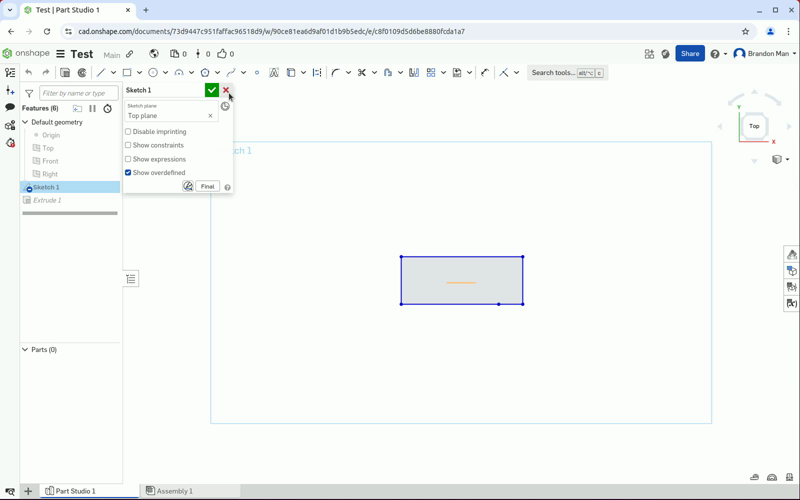
key(shift+s)
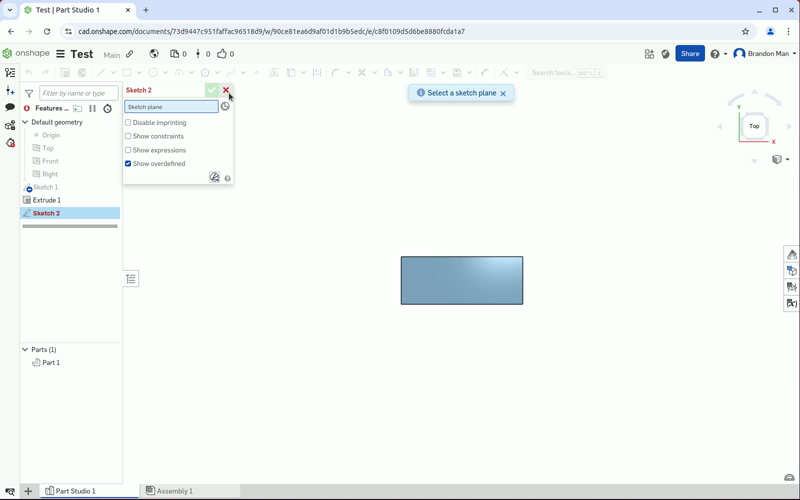
mouse_move(73, 150)
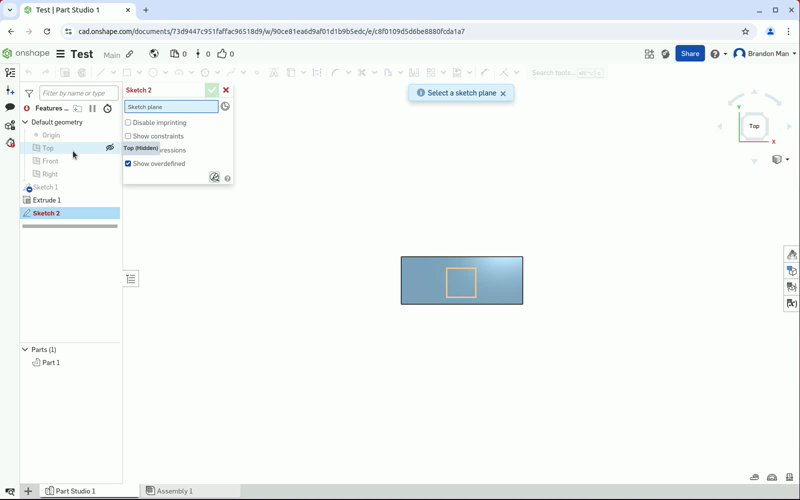
click(73, 150)
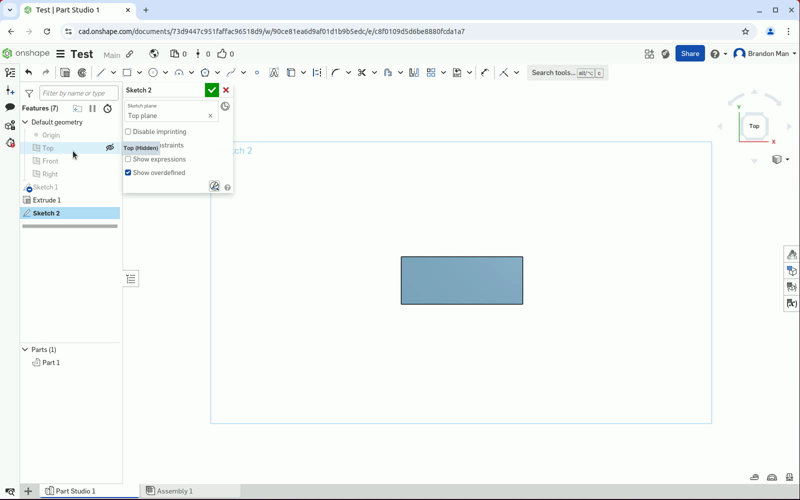
mouse_move(73, 352)
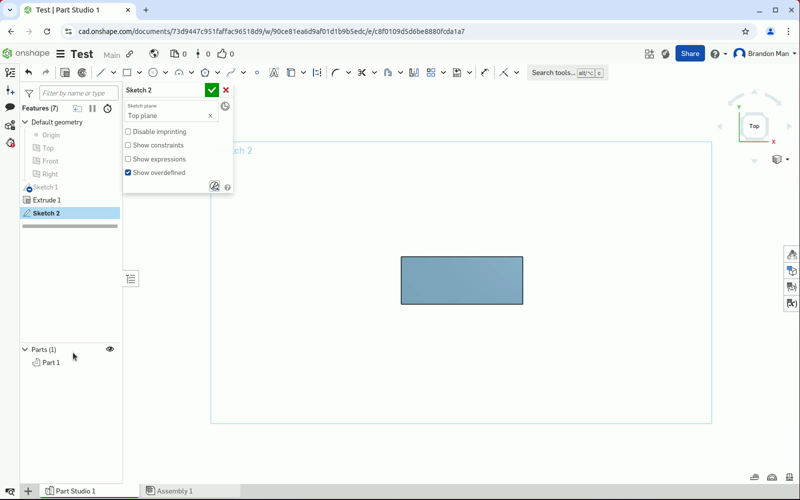
key(y)
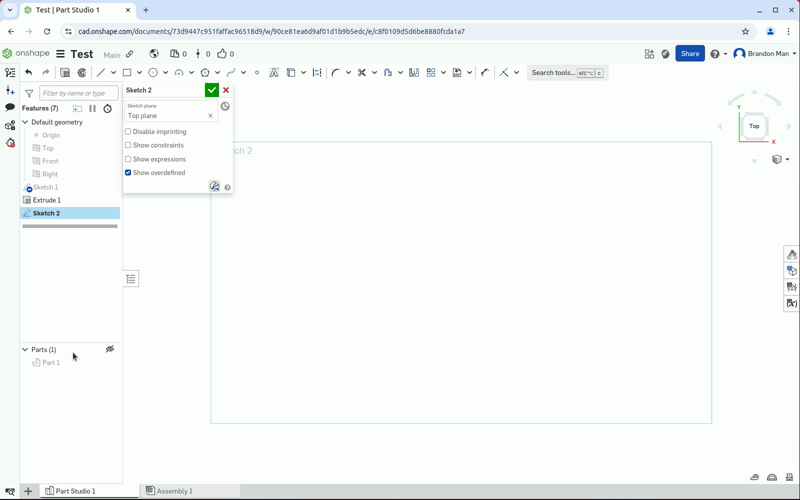
key(l)
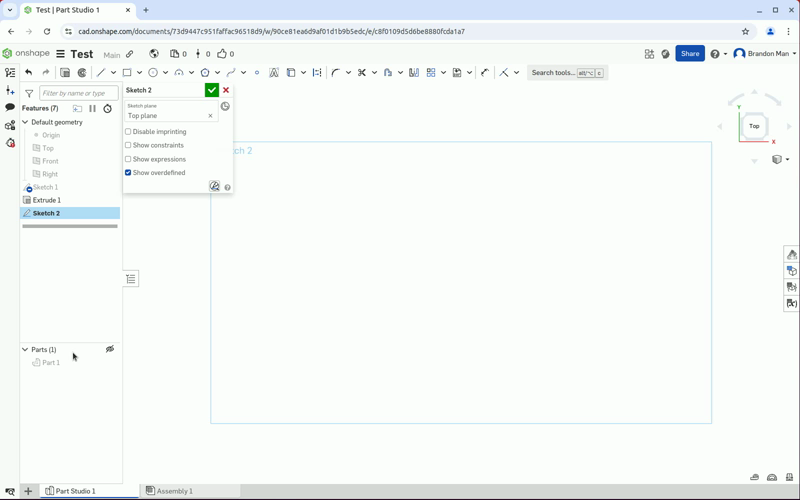
key_down(shift)
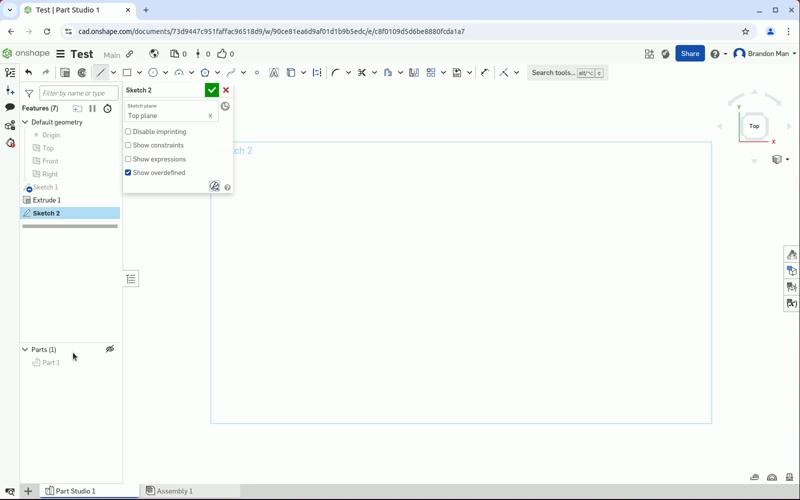
mouse_move(498, 351)
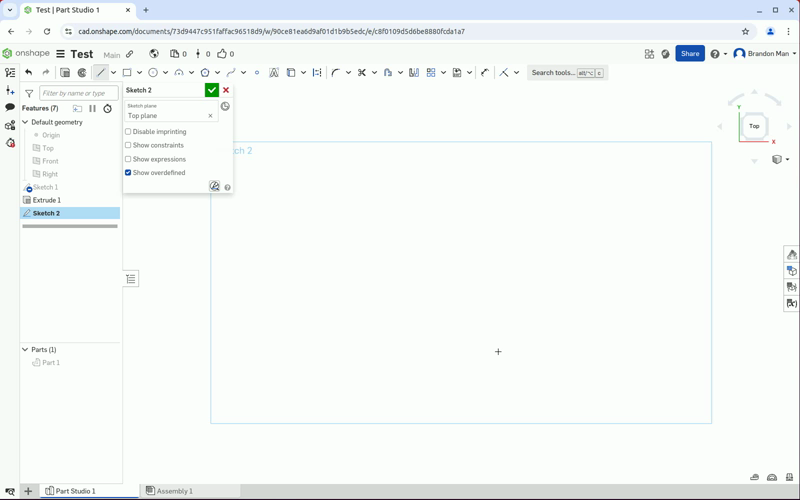
click(498, 351)
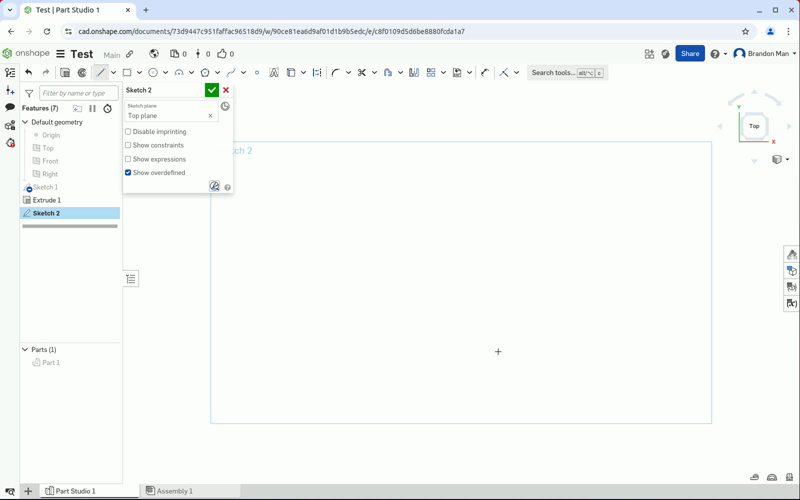
key_up(shift)
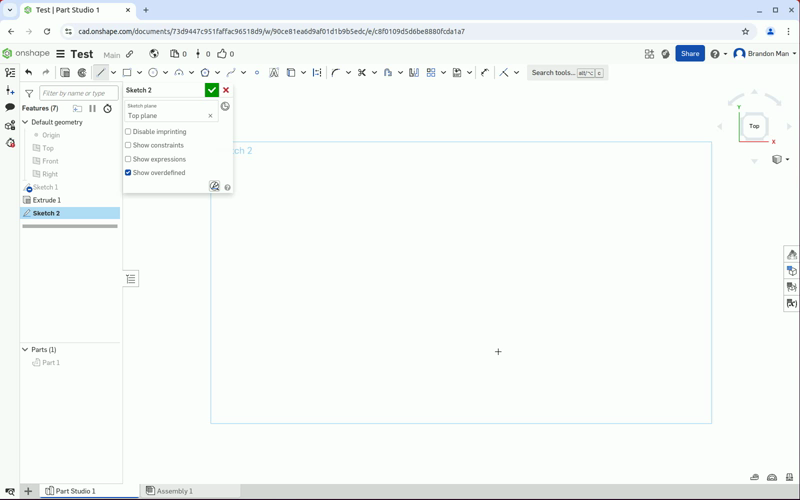
key_down(shift)
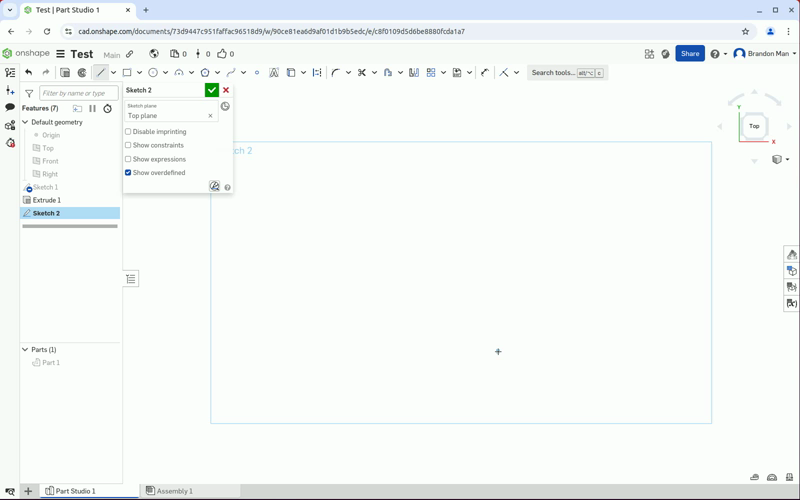
mouse_move(528, 351)
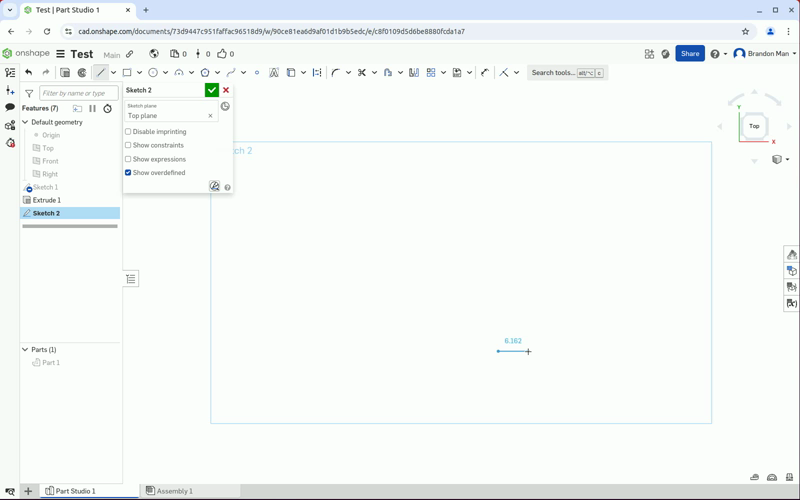
mouse_move(522, 351)
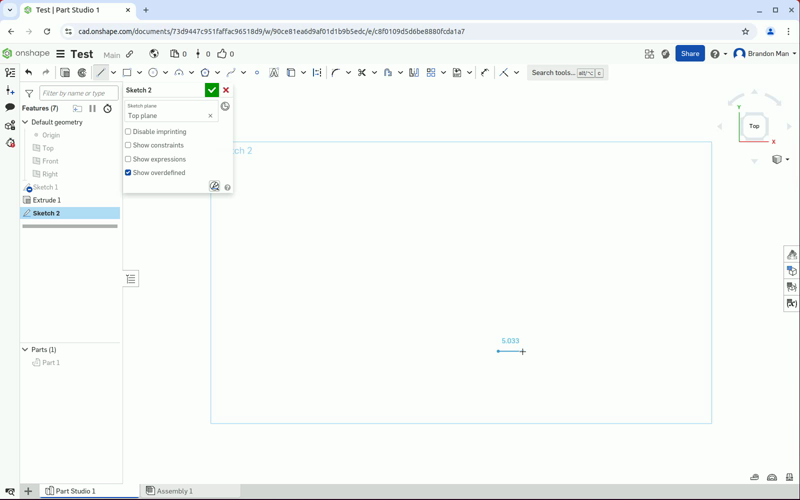
click(522, 351)
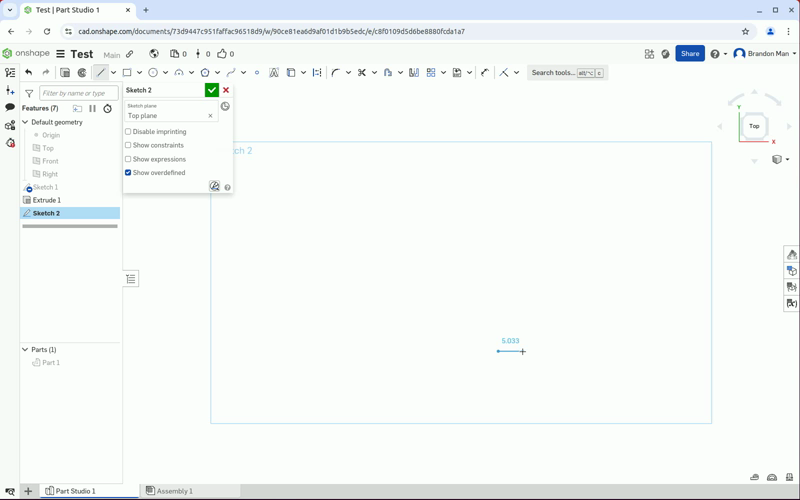
key_up(shift)
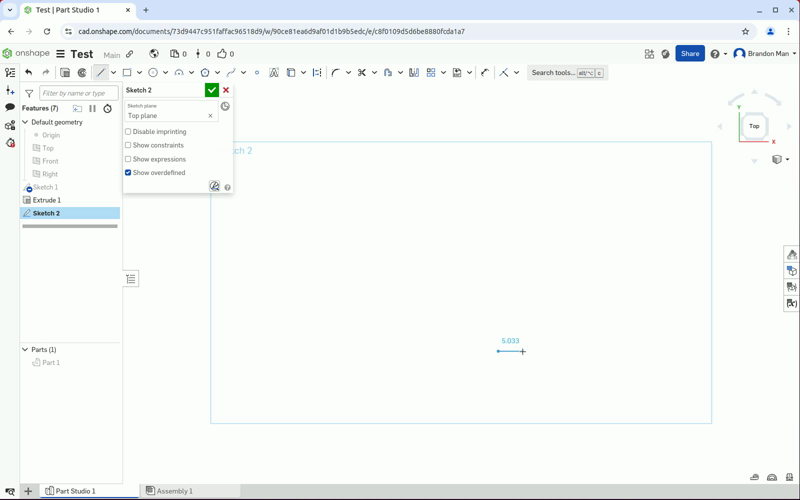
key_down(shift)
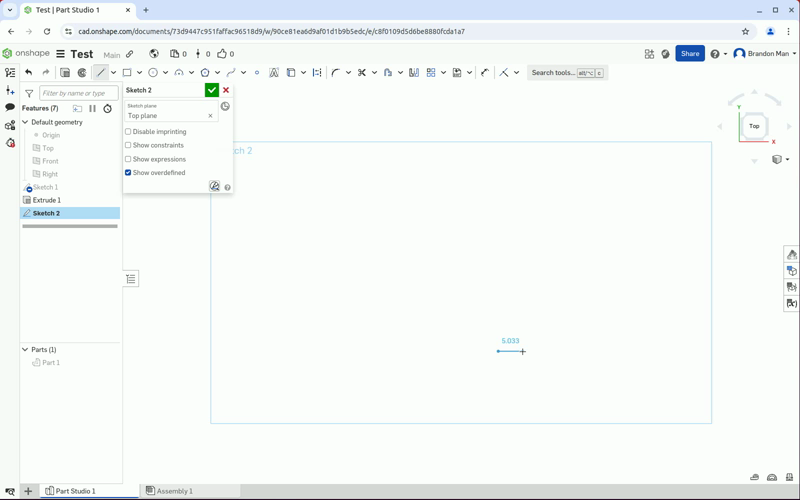
mouse_move(552, 351)
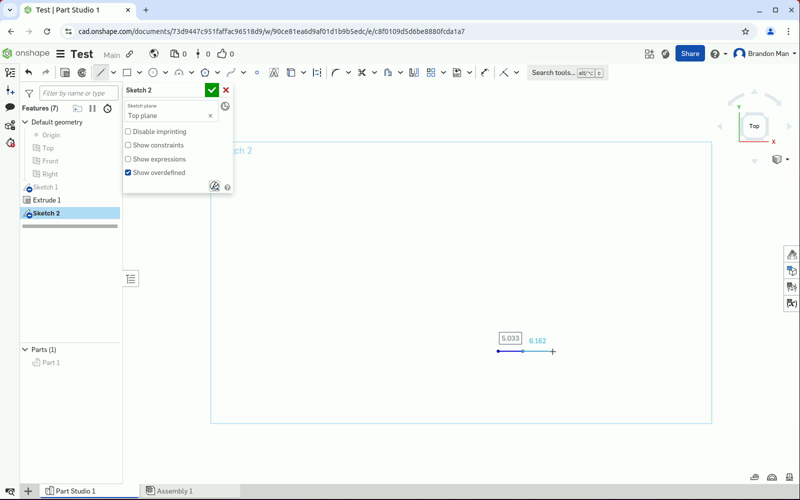
mouse_move(522, 303)
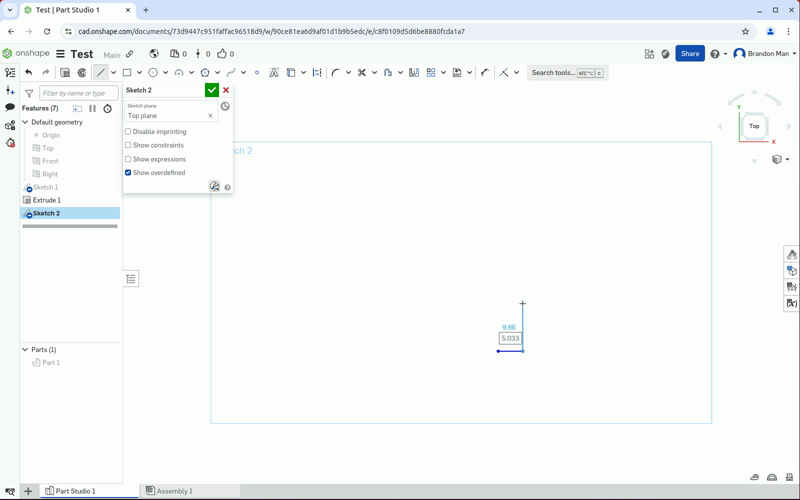
click(522, 303)
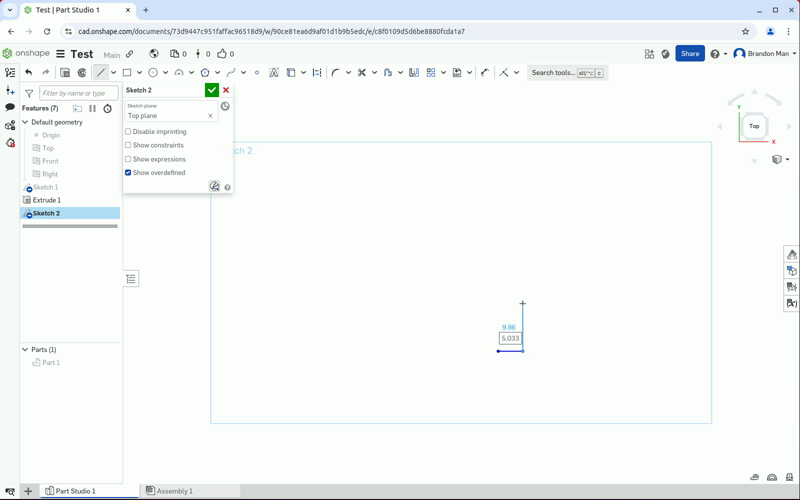
key_up(shift)
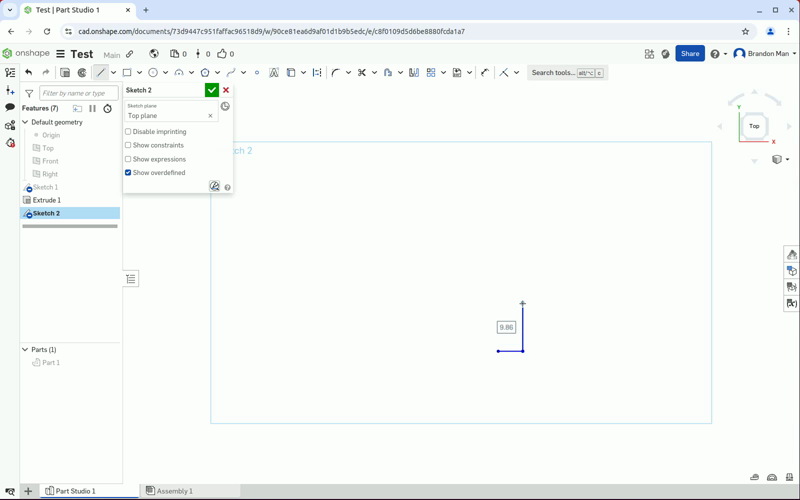
key_down(shift)
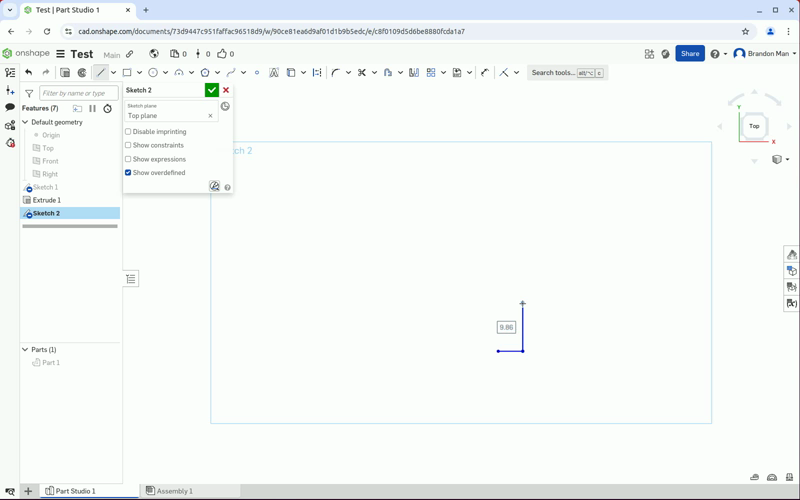
mouse_move(552, 303)
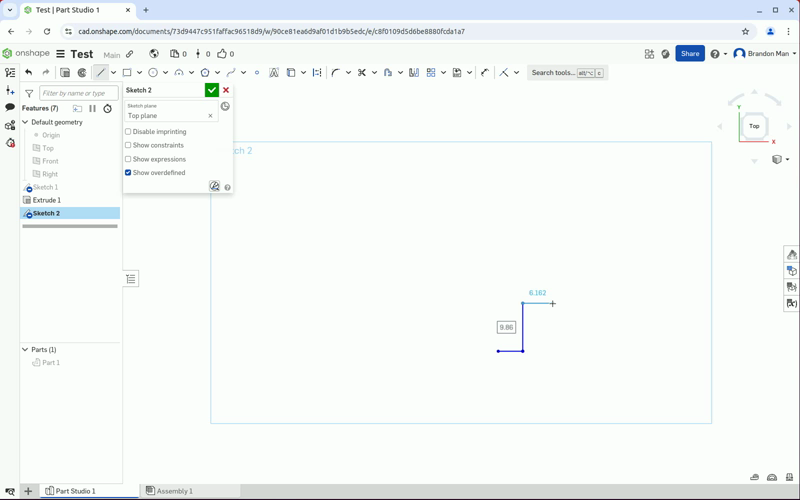
mouse_move(498, 303)
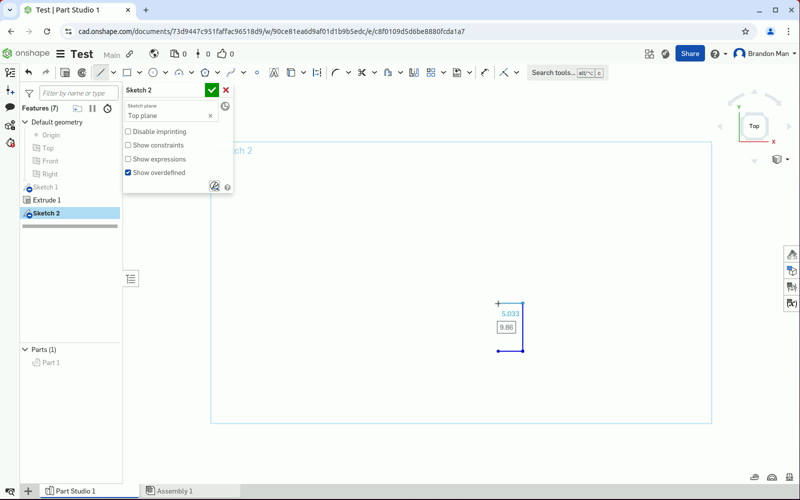
click(498, 303)
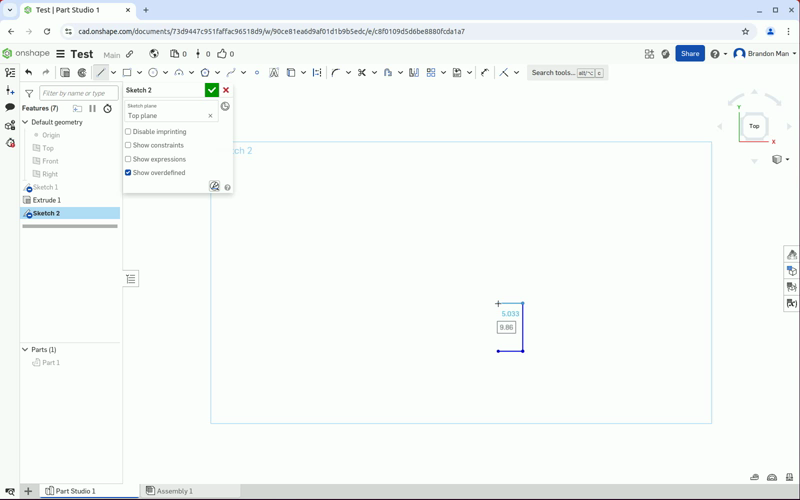
key_up(shift)
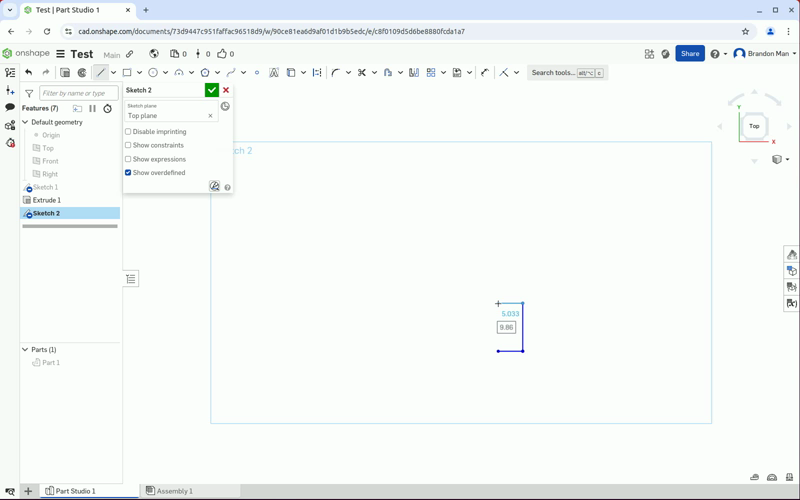
mouse_move(528, 303)
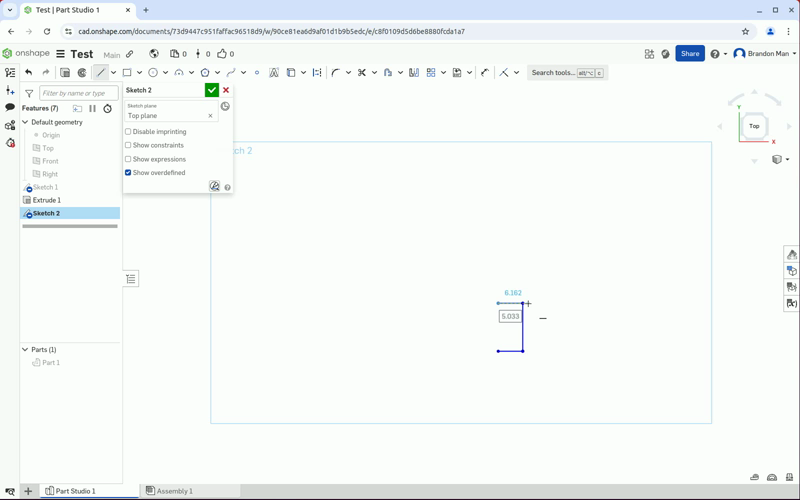
key_down(shift)
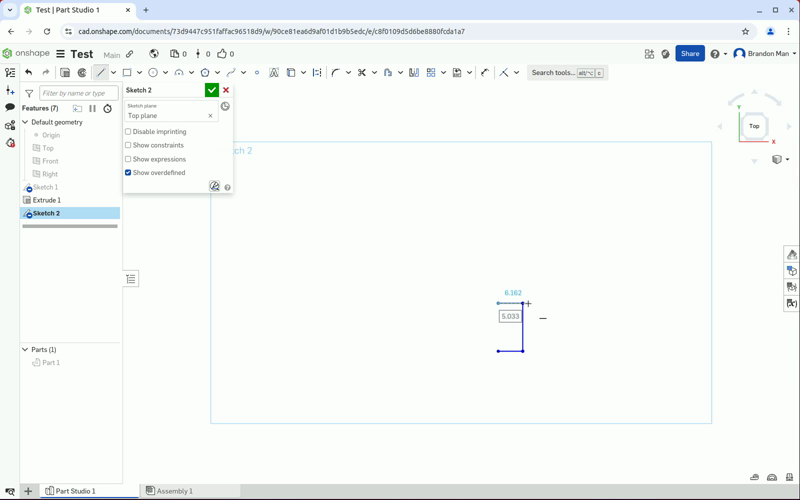
mouse_move(498, 351)
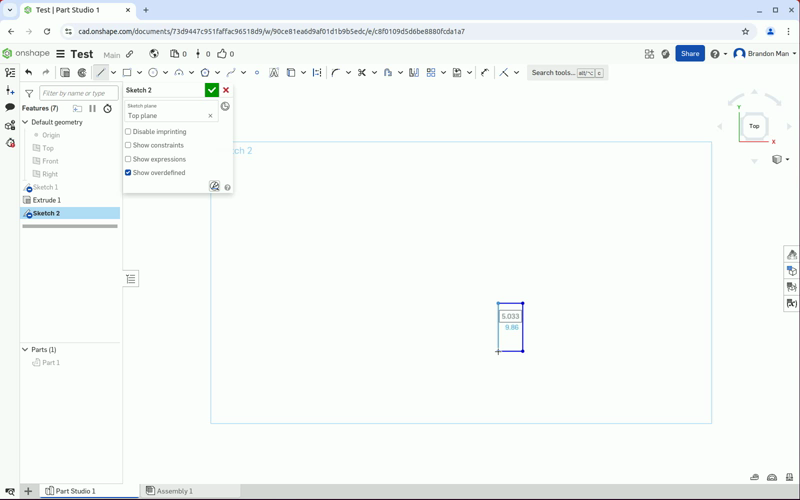
key_up(shift)
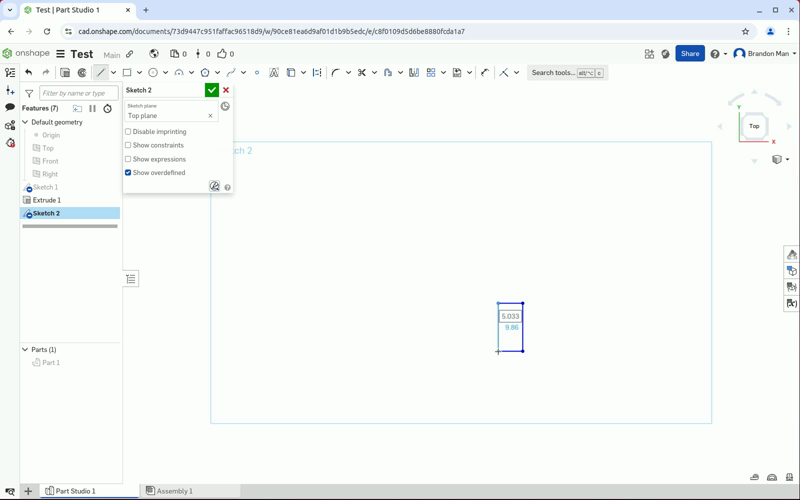
click(498, 351)
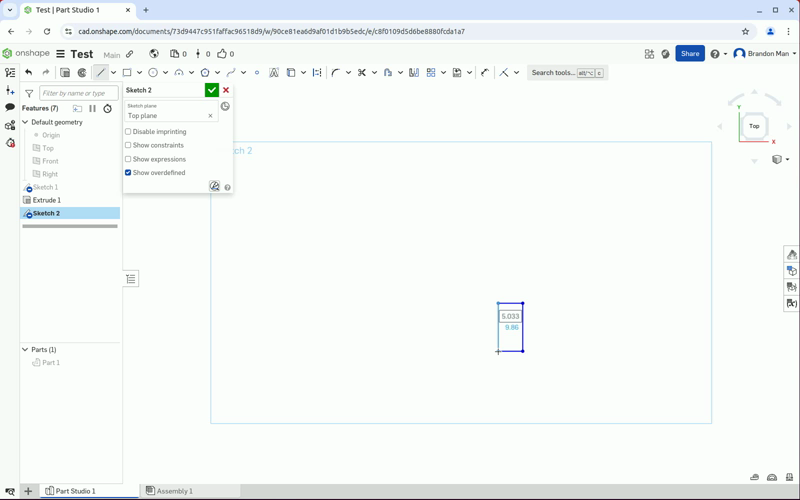
key(esc)
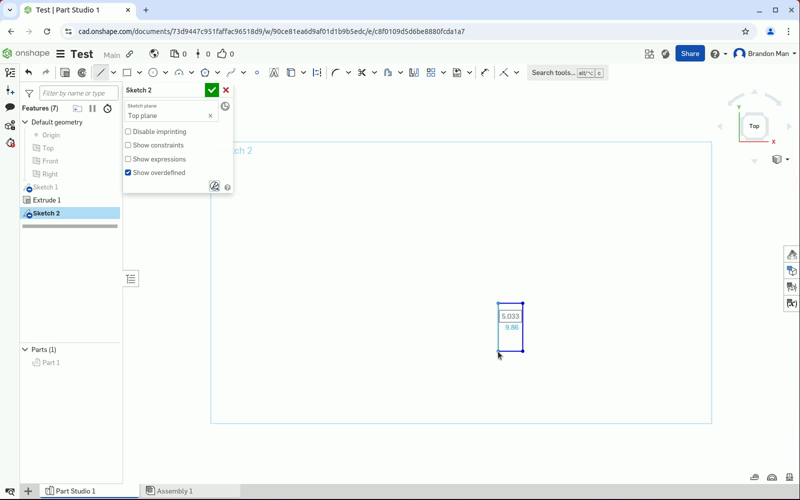
mouse_move(510, 328)
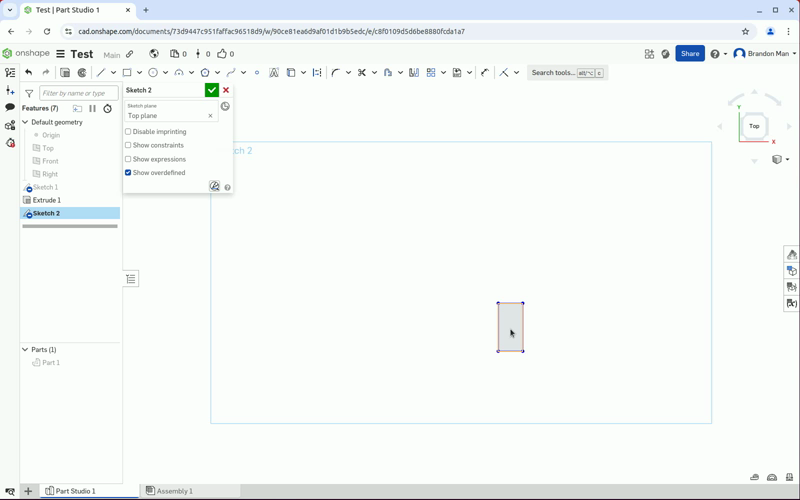
scroll(6)
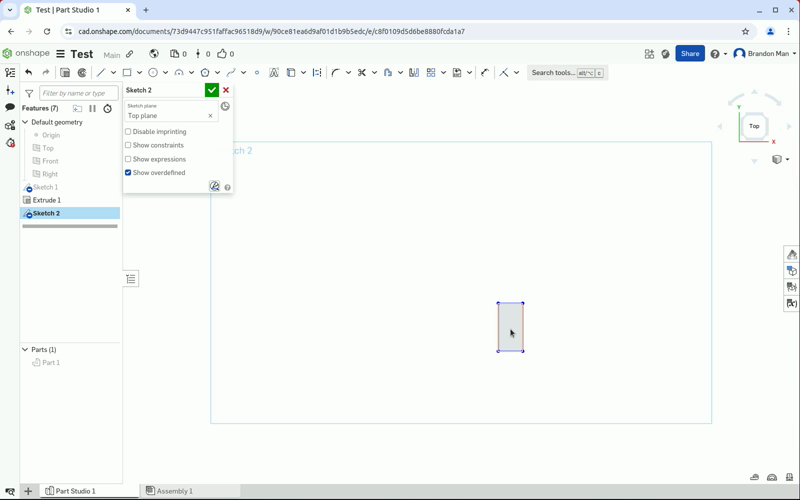
scroll(6)
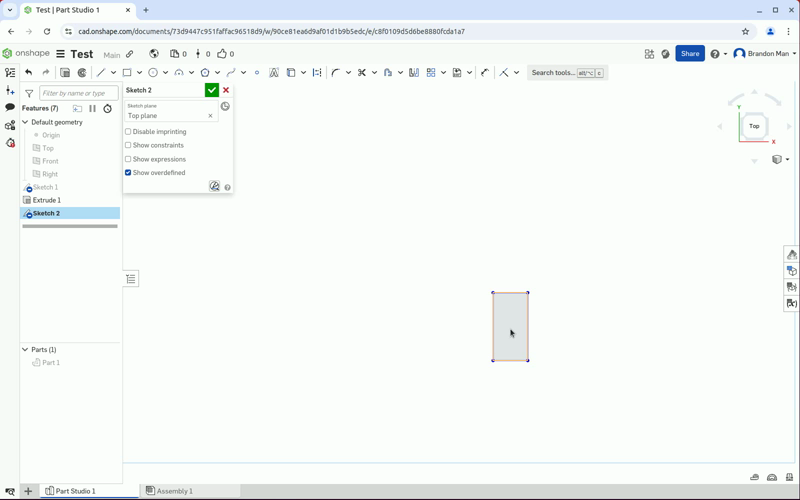
scroll(6)
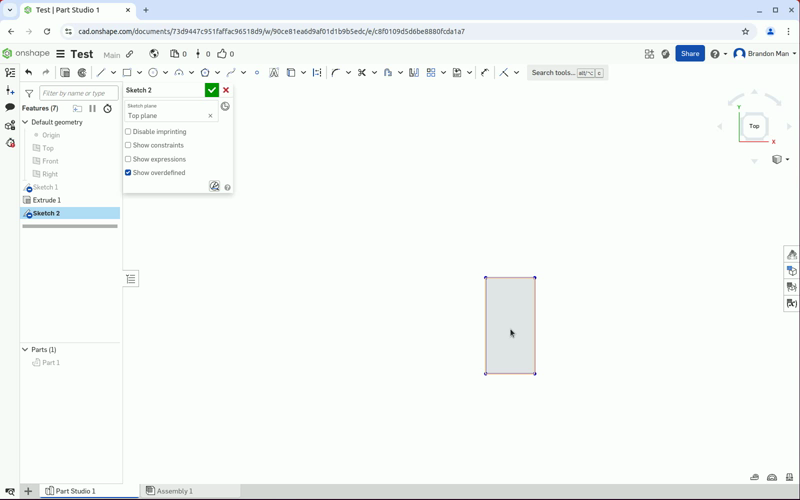
scroll(6)
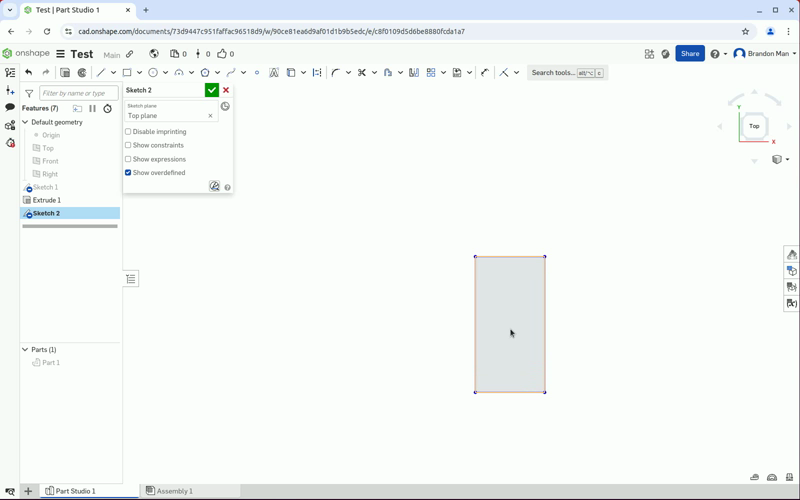
scroll(6)
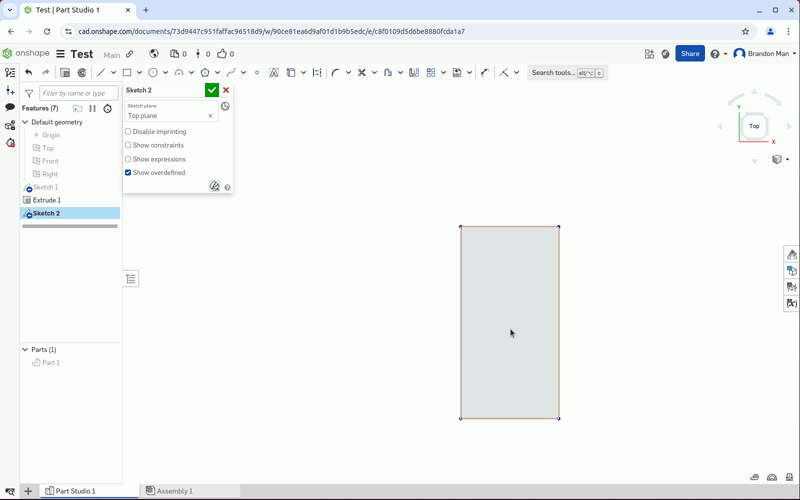
scroll(6)
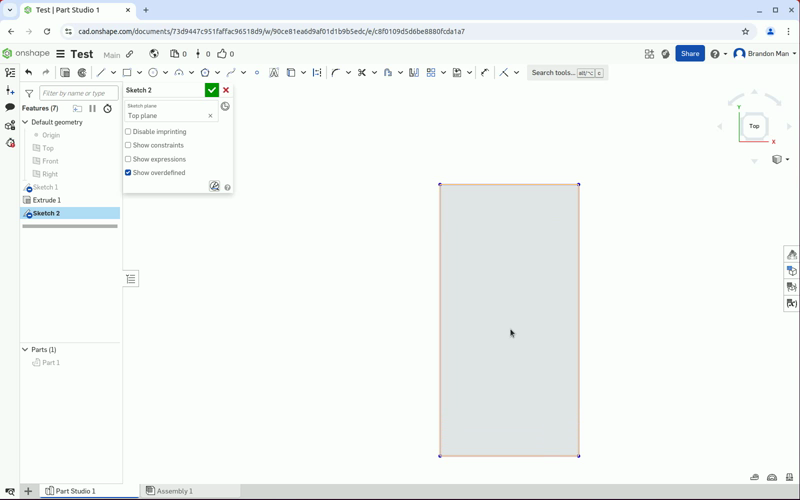
scroll(6)
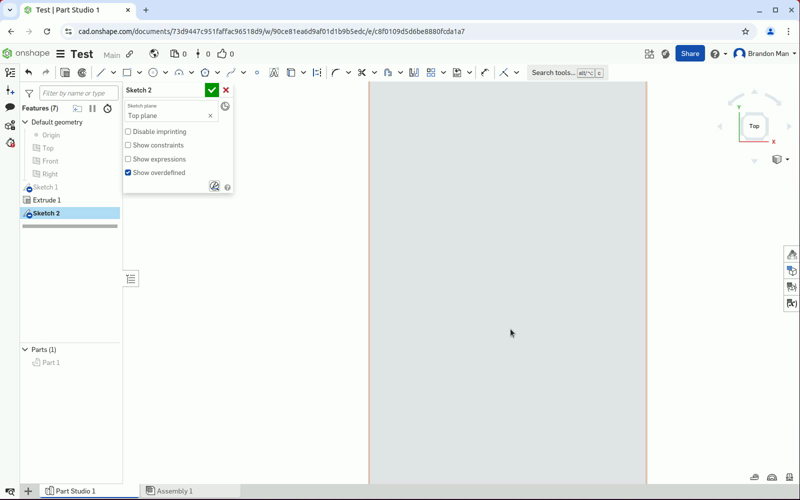
click(510, 328)
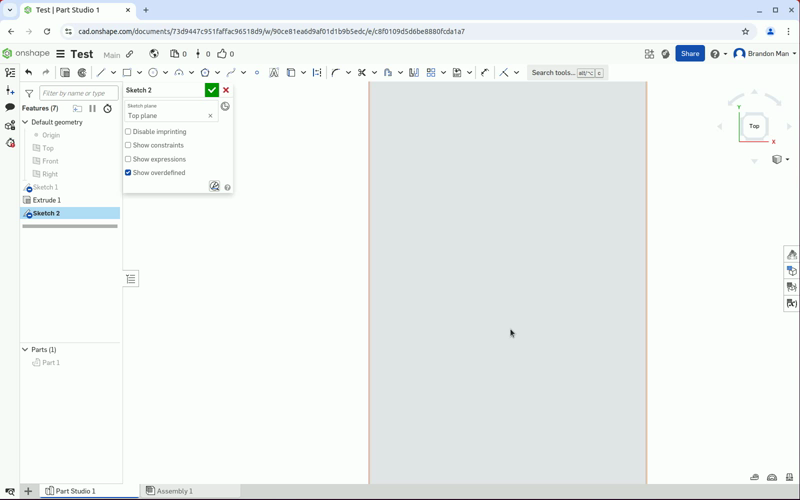
scroll(-6)
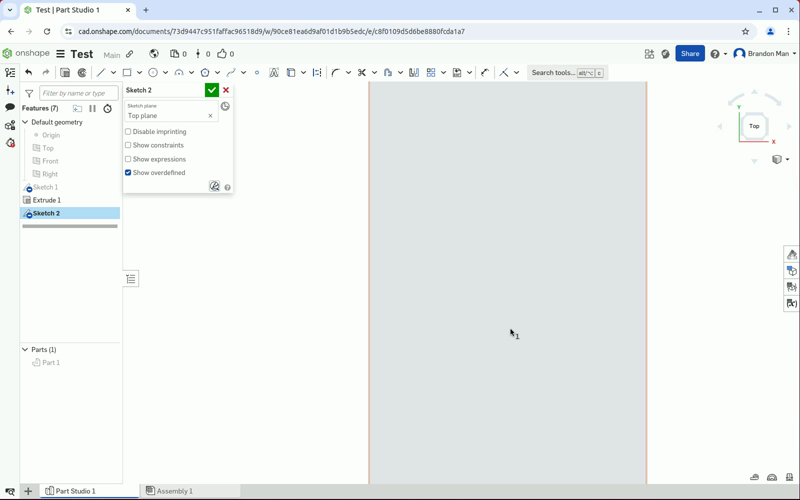
scroll(-6)
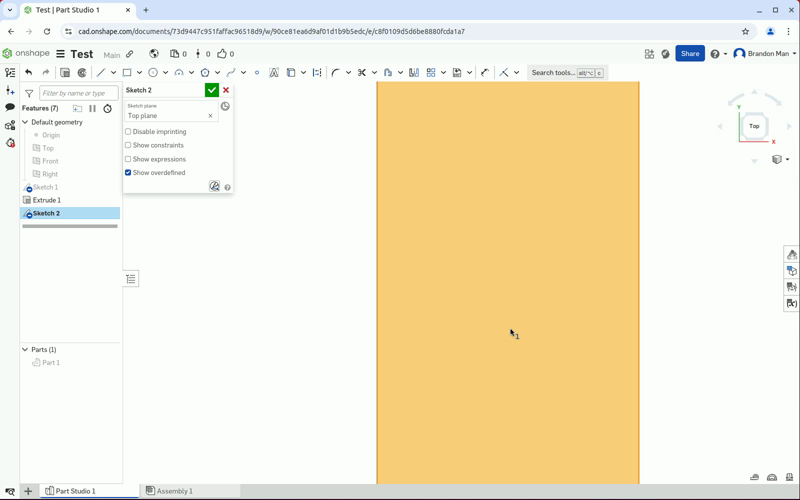
scroll(-6)
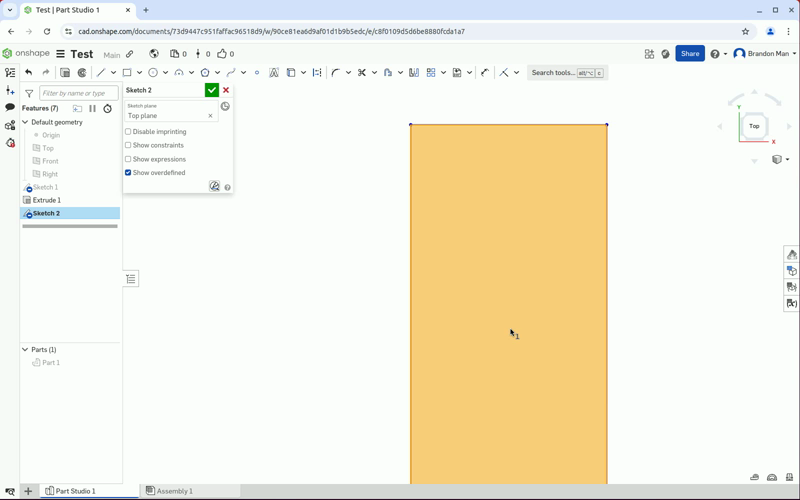
scroll(-6)
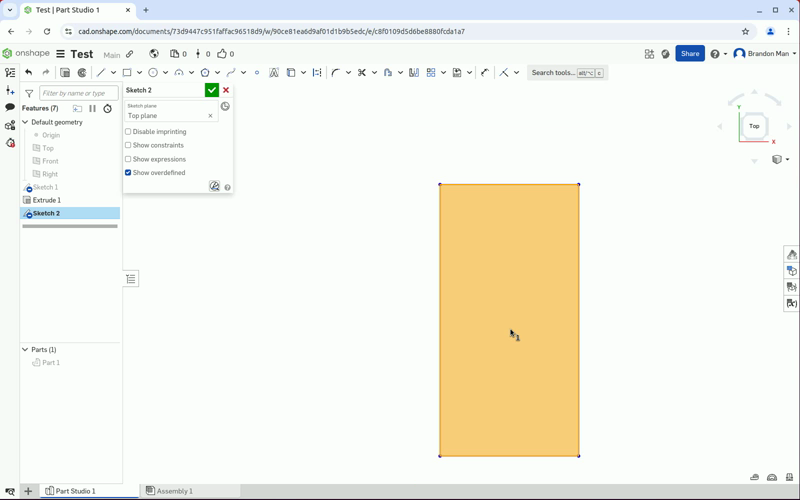
scroll(-6)
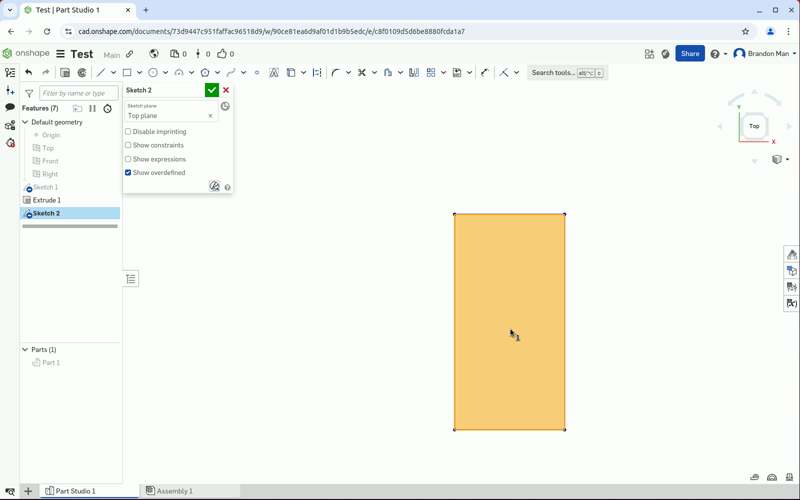
scroll(-6)
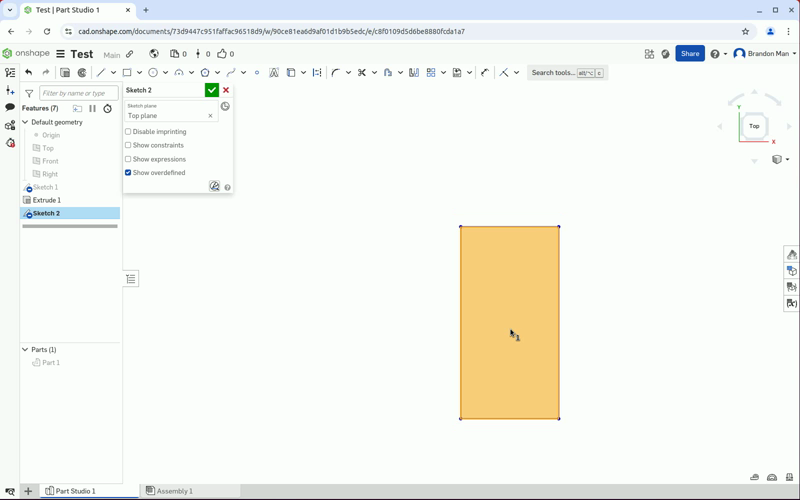
scroll(-6)
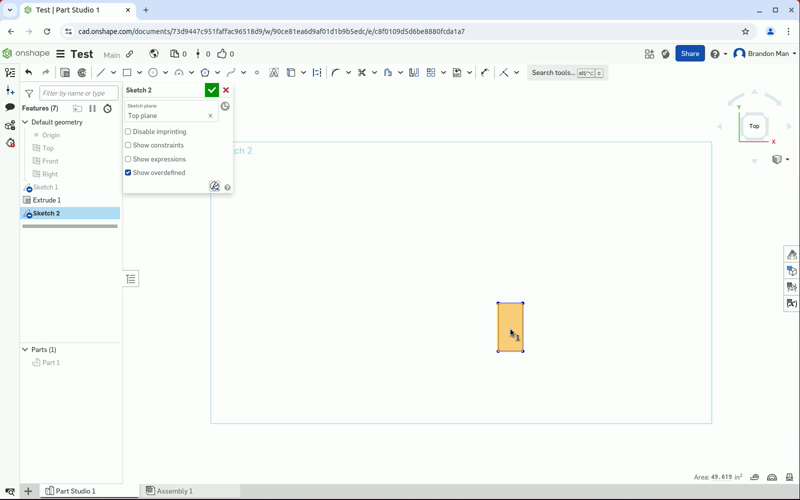
mouse_move(73, 352)
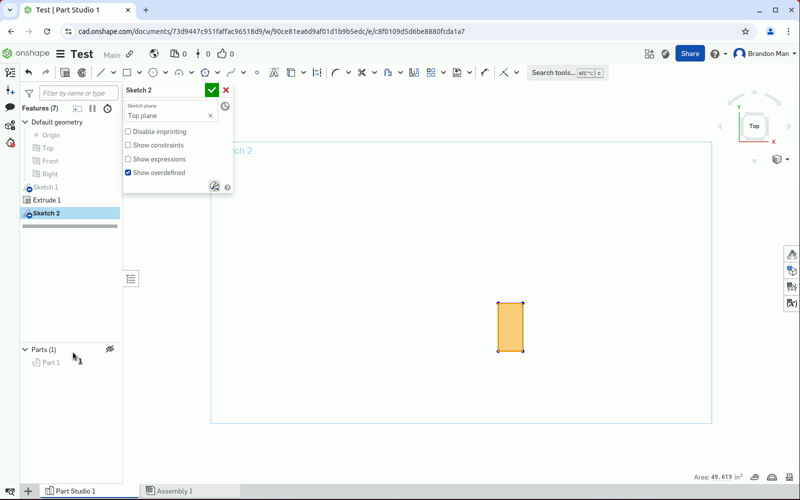
key(shift+y)
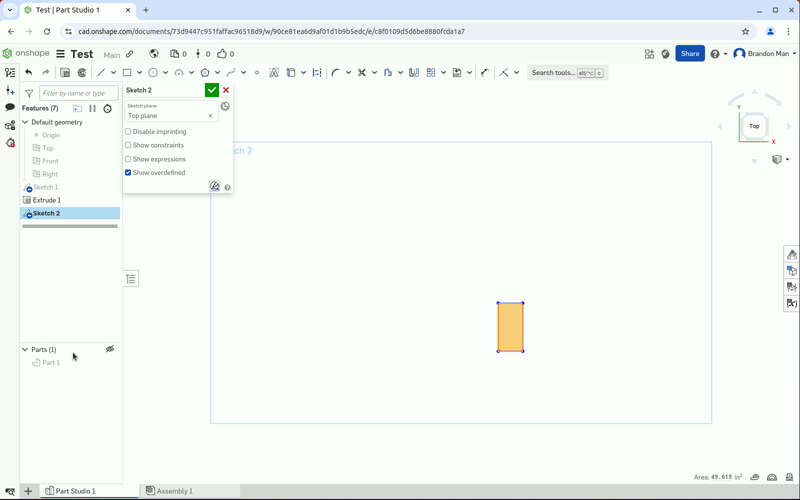
key(shift+e)
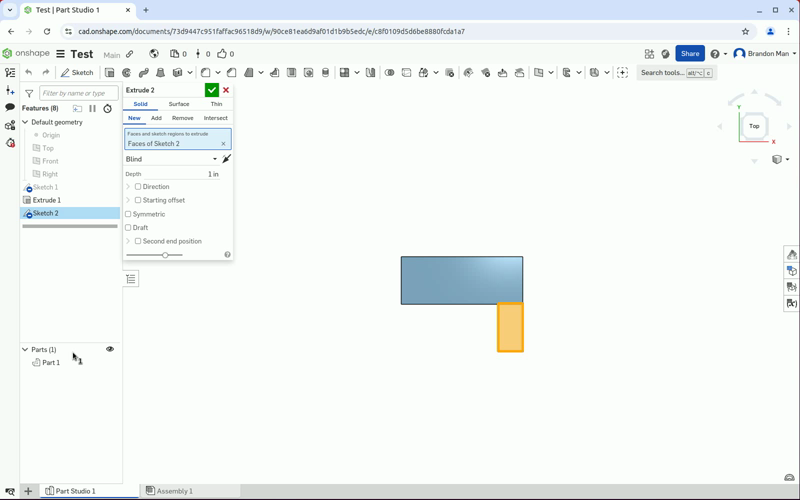
mouse_move(143, 106)
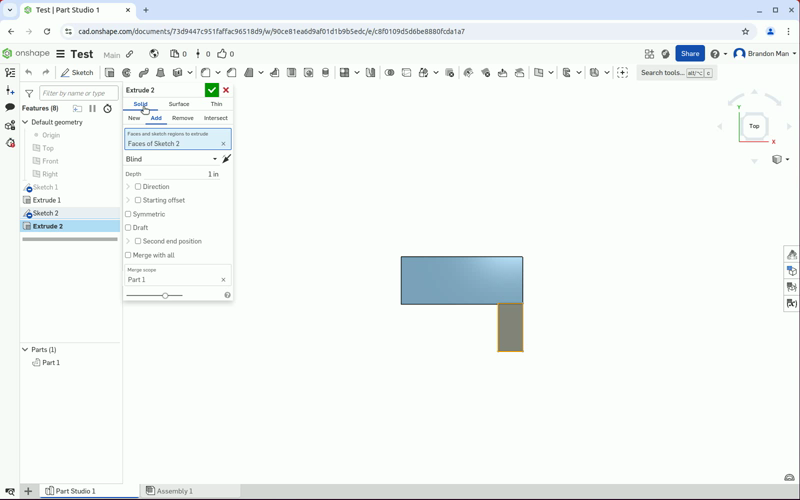
click(143, 106)
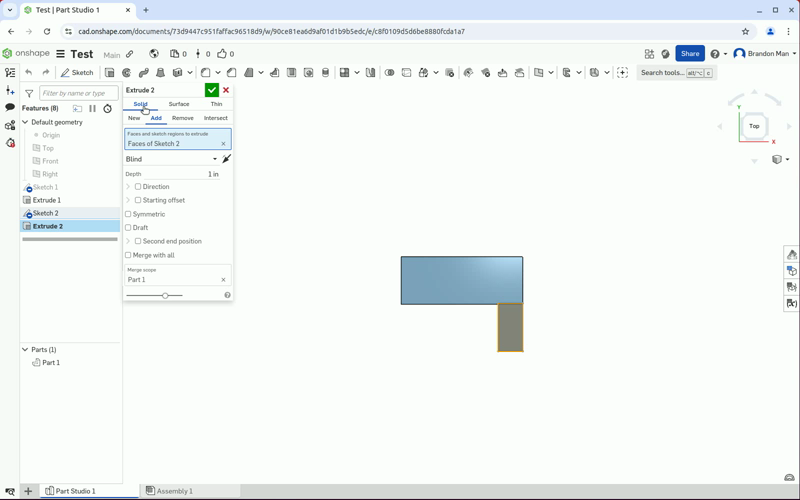
mouse_move(137, 120)
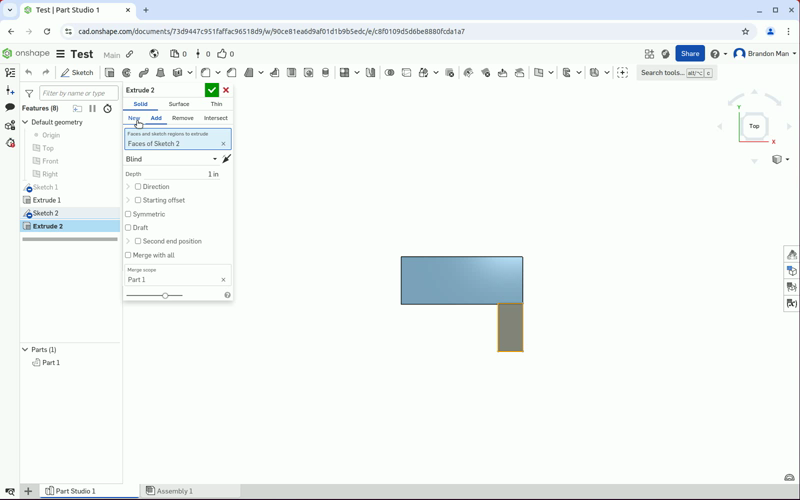
click(137, 120)
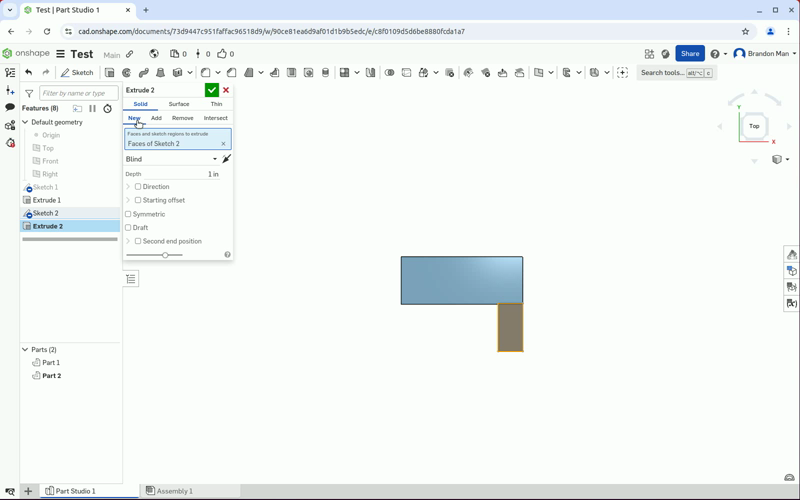
key(tab, 4)
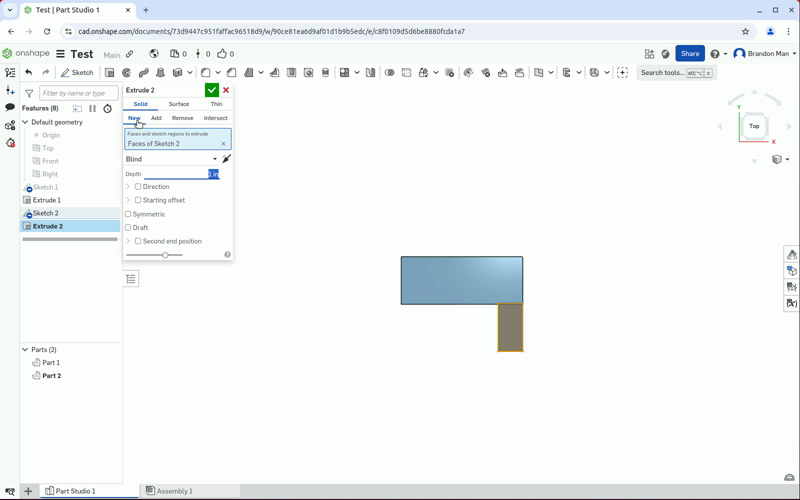
text(-0.241)
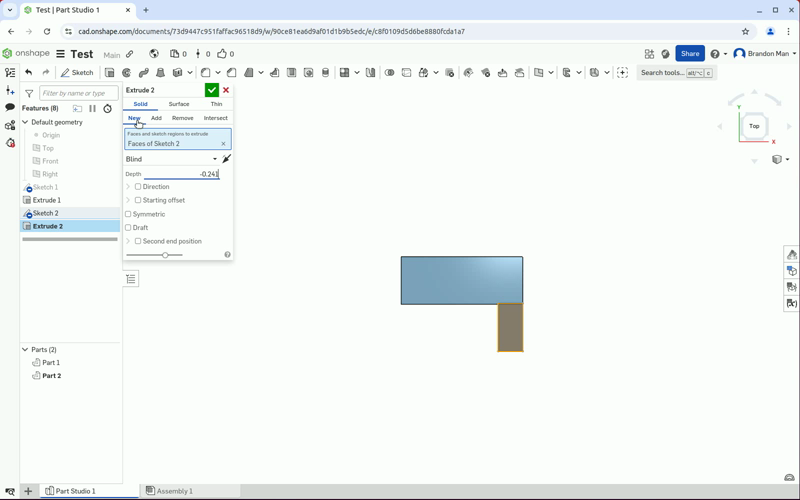
key(enter)
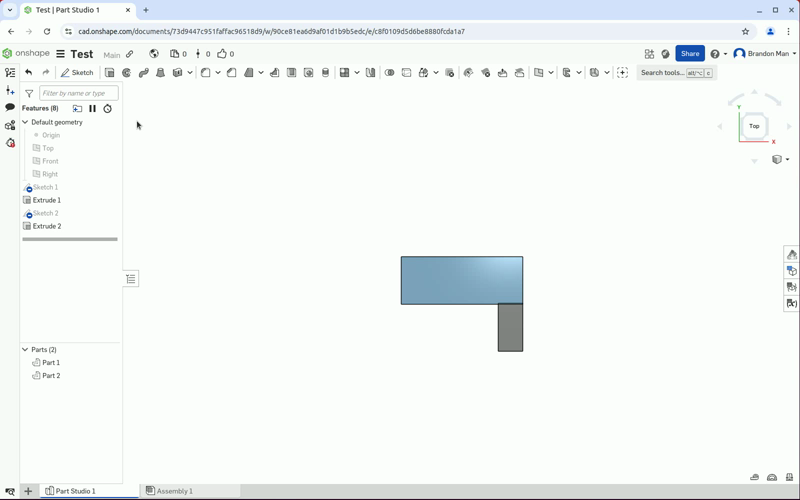
key(shift+h)
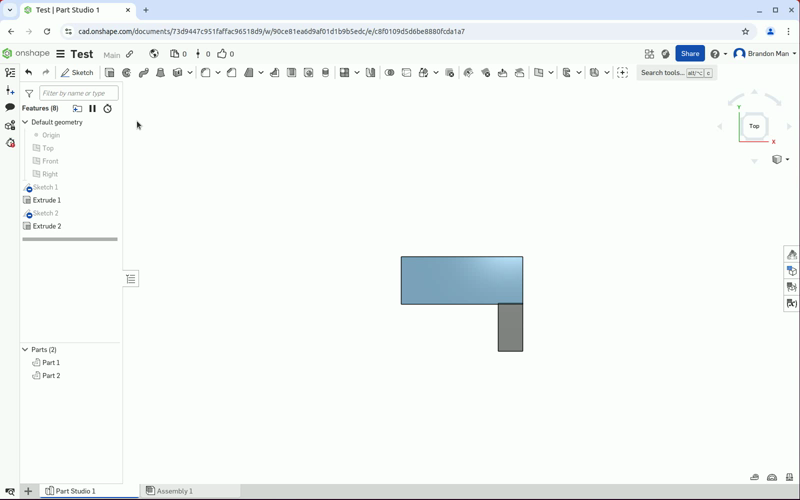
key(shift+h)
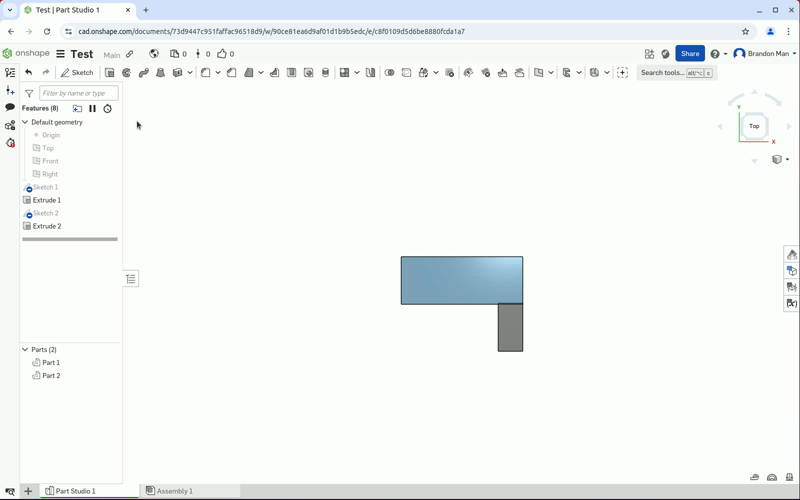
mouse_move(73, 189)
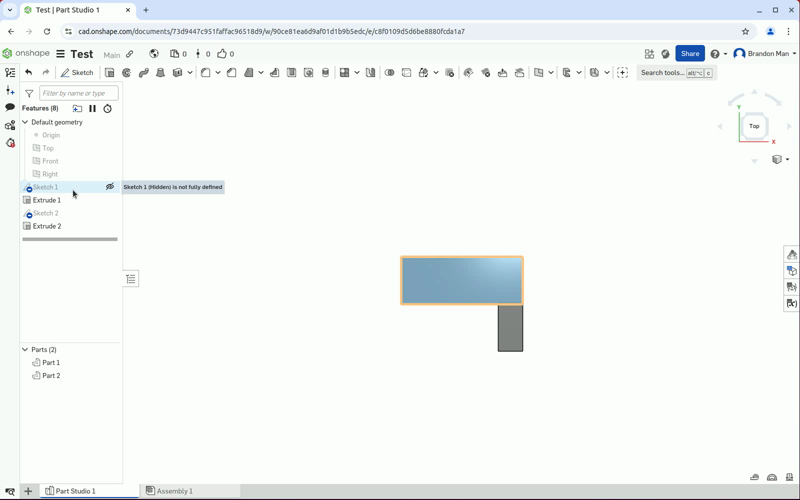
click(73, 189)
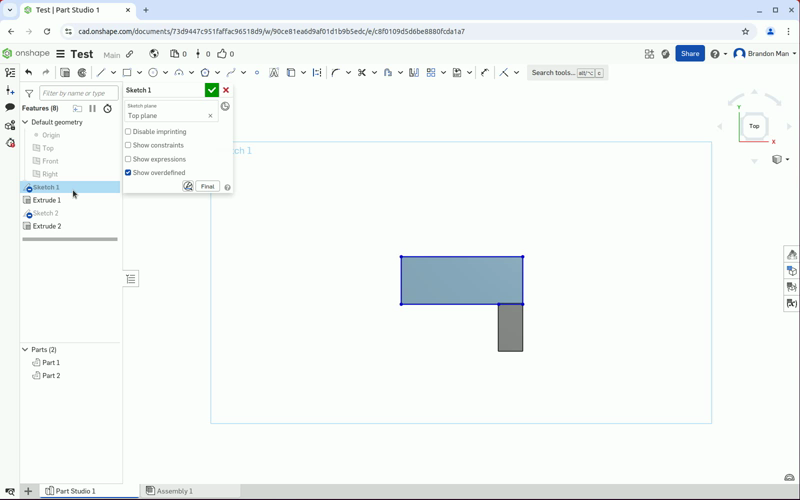
mouse_move(229, 92)
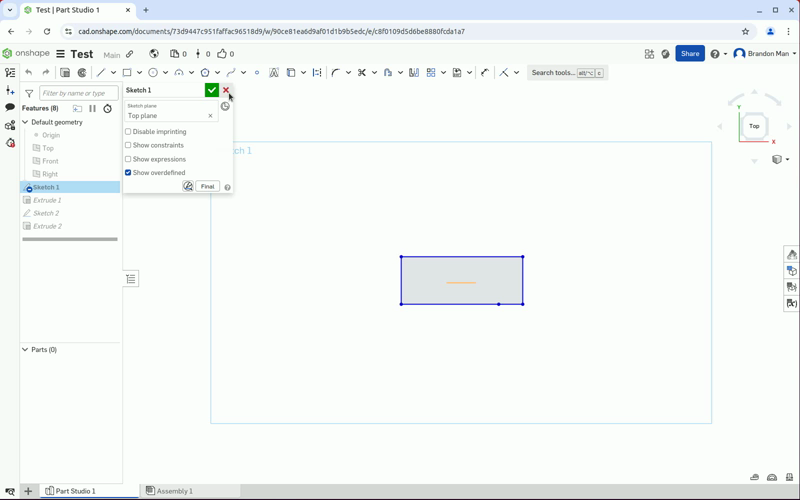
click(229, 92)
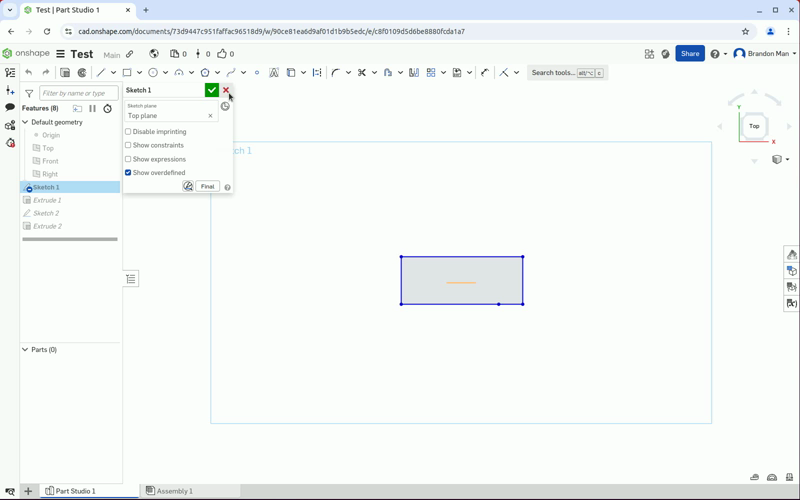
key(shift+s)
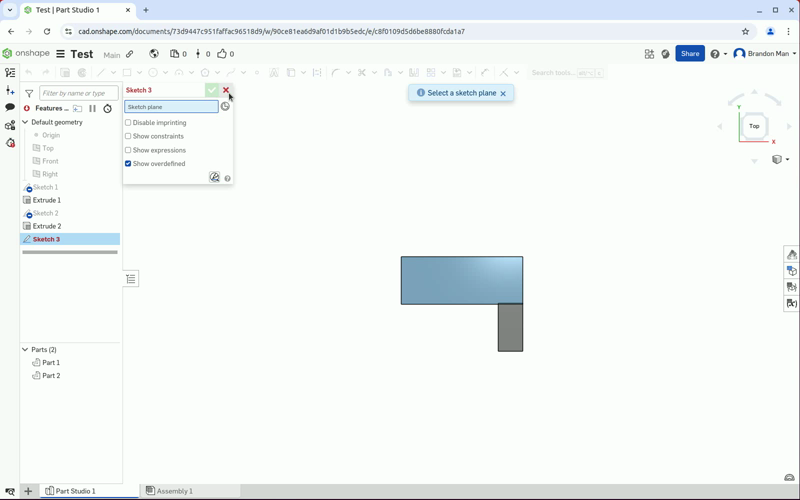
mouse_move(73, 150)
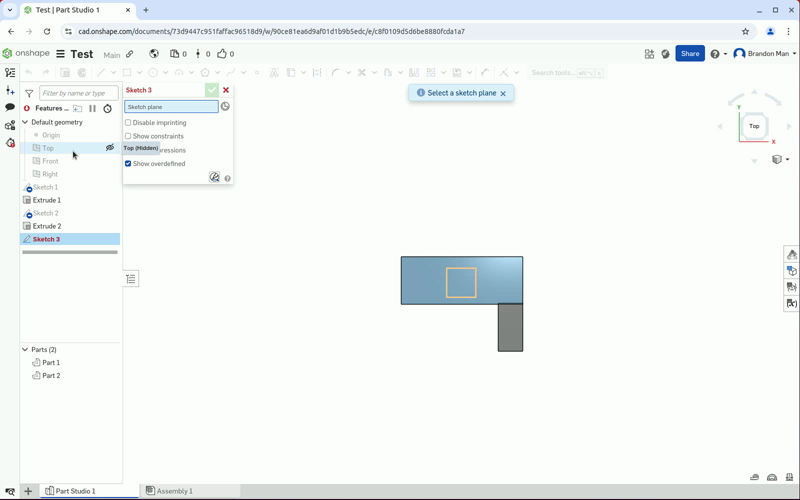
click(73, 150)
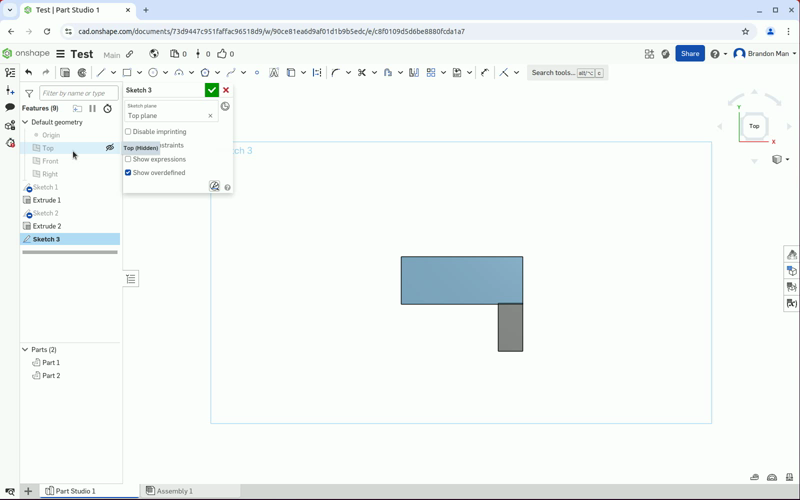
mouse_move(73, 352)
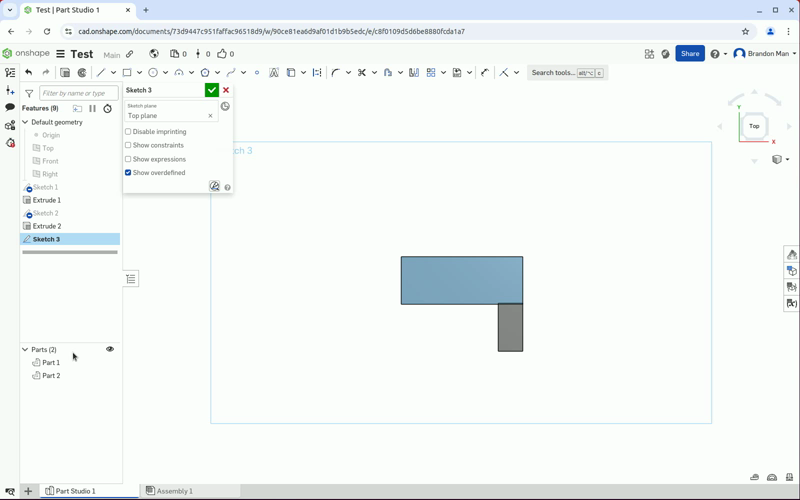
key(y)
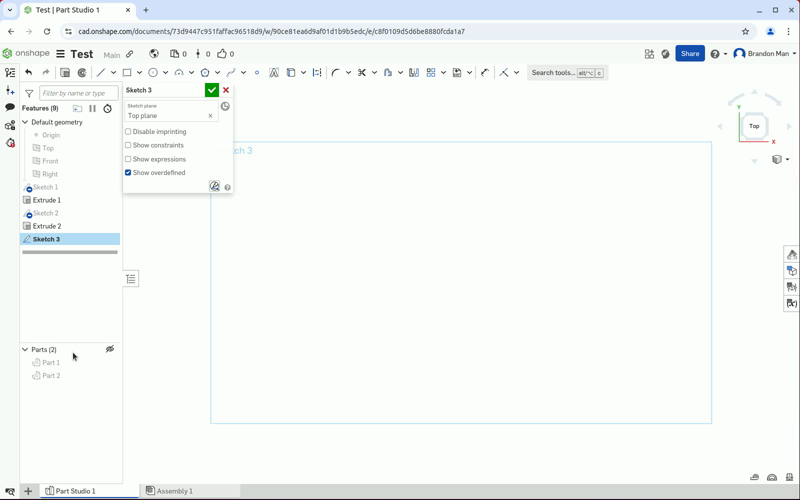
key(l)
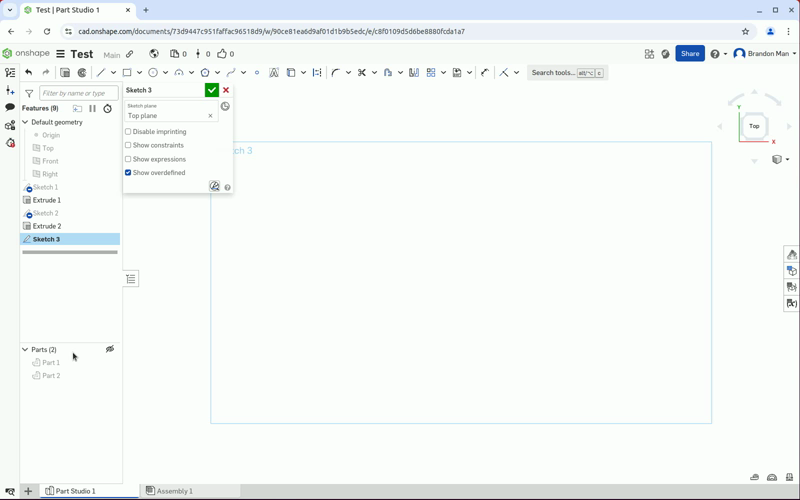
key_down(shift)
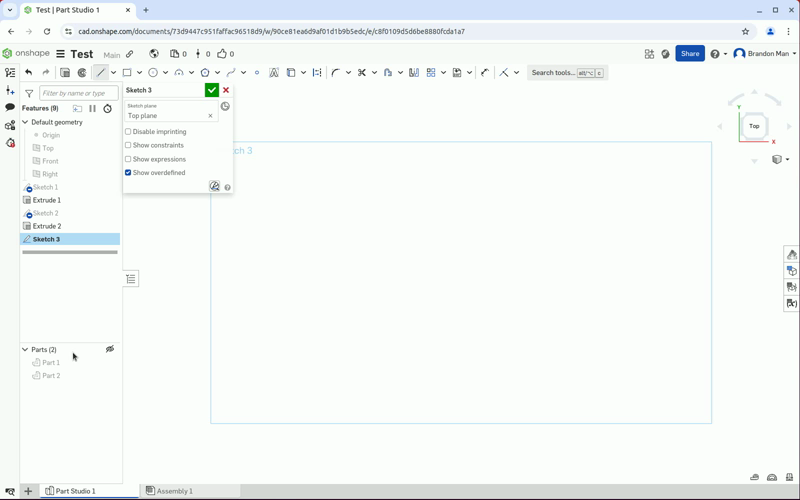
mouse_move(364, 231)
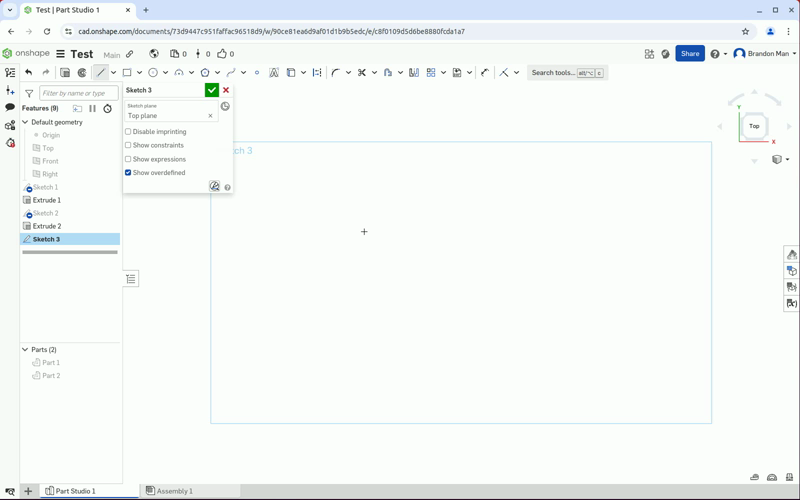
click(364, 231)
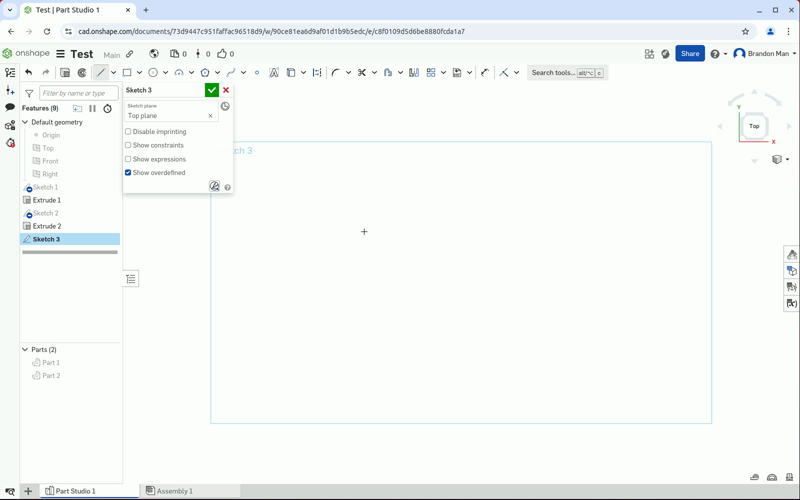
key_up(shift)
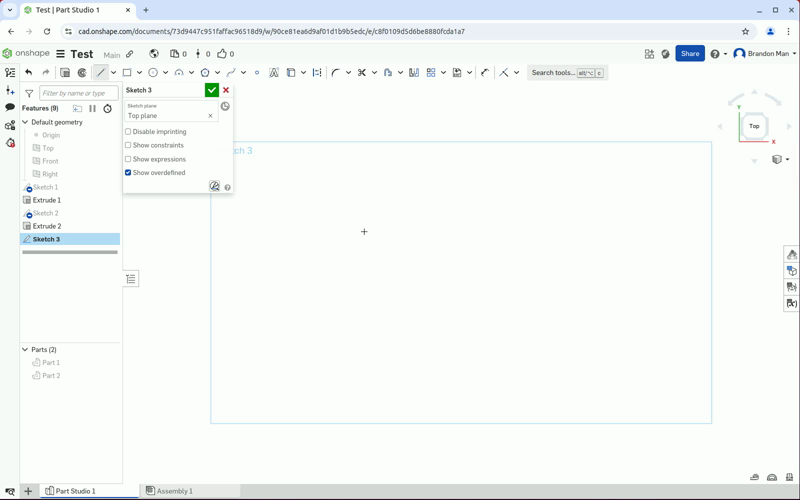
key_down(shift)
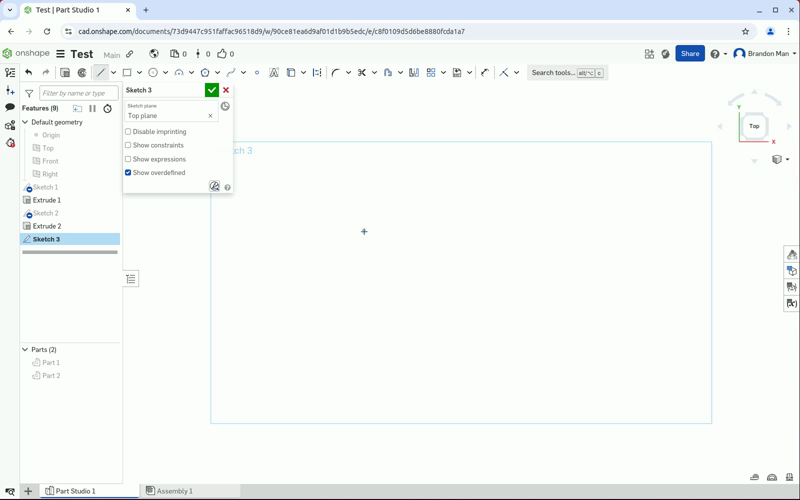
mouse_move(486, 231)
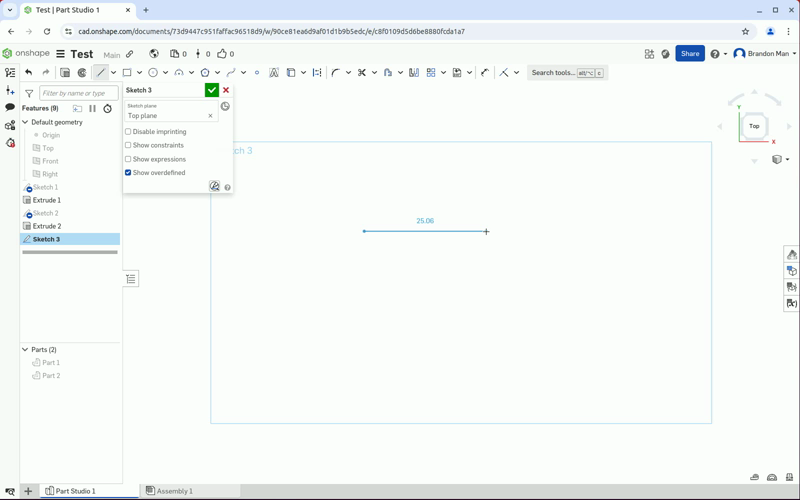
click(486, 231)
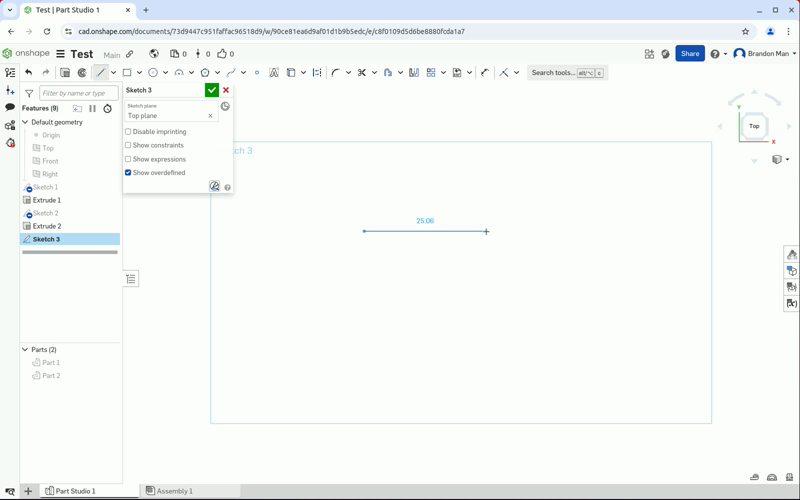
key_up(shift)
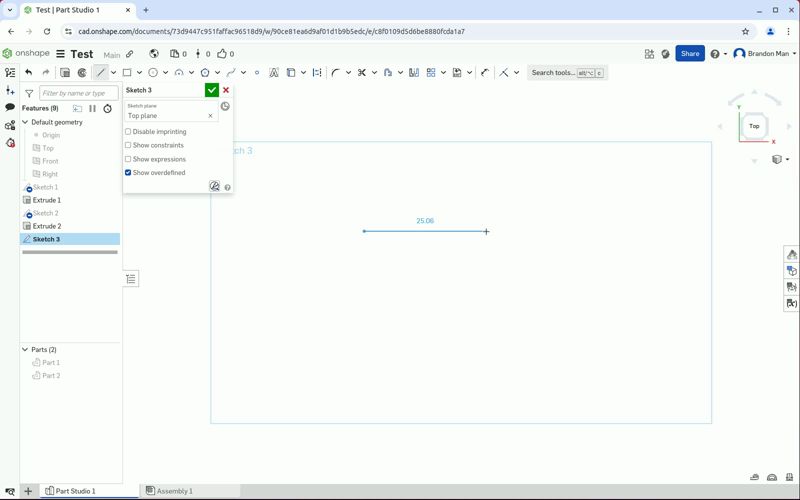
key_down(shift)
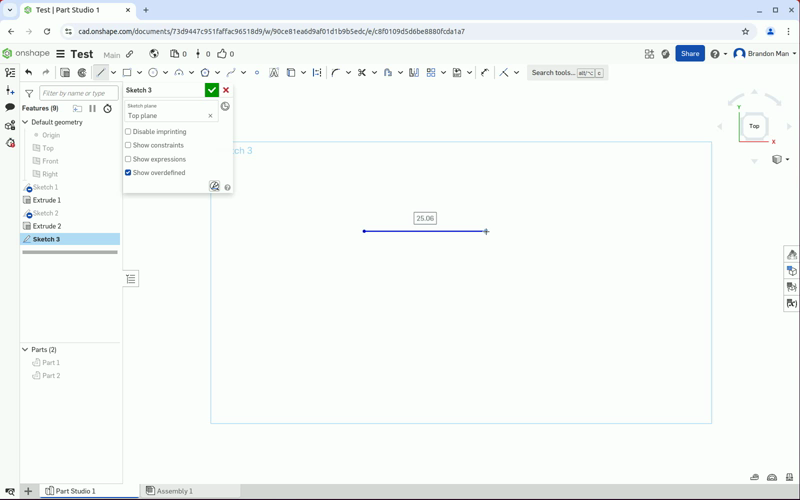
mouse_move(516, 231)
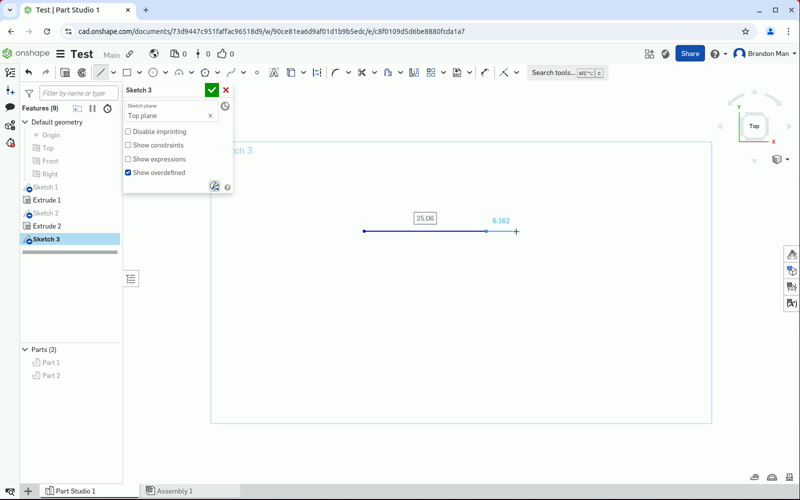
mouse_move(486, 221)
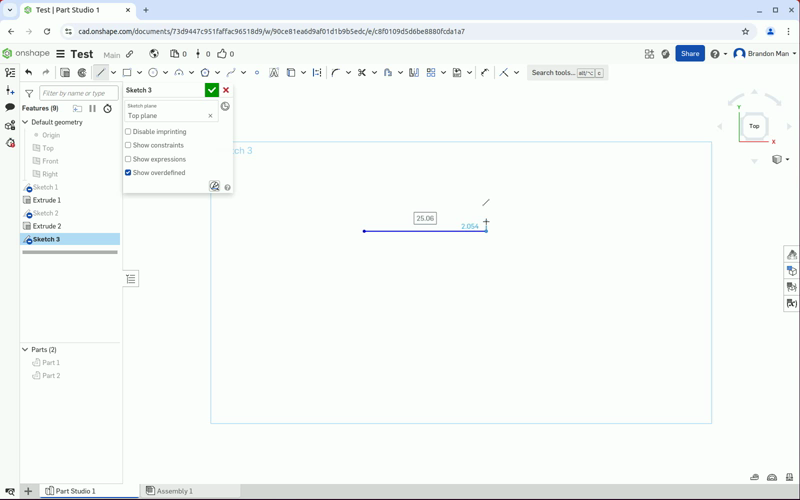
click(486, 221)
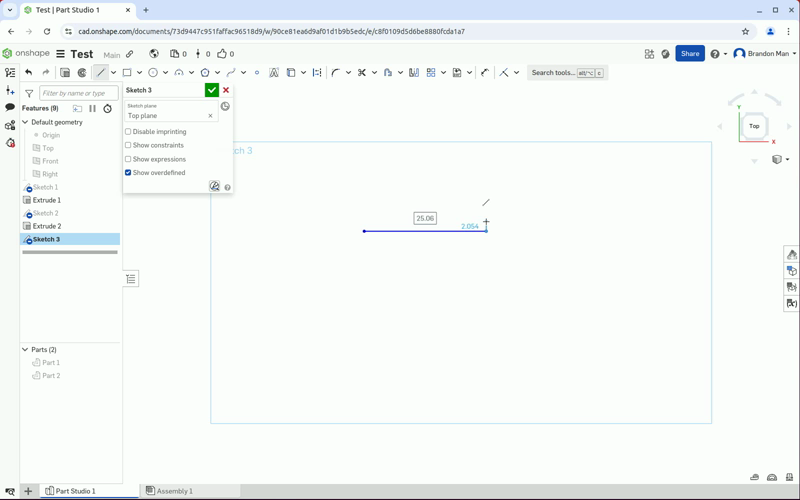
key_up(shift)
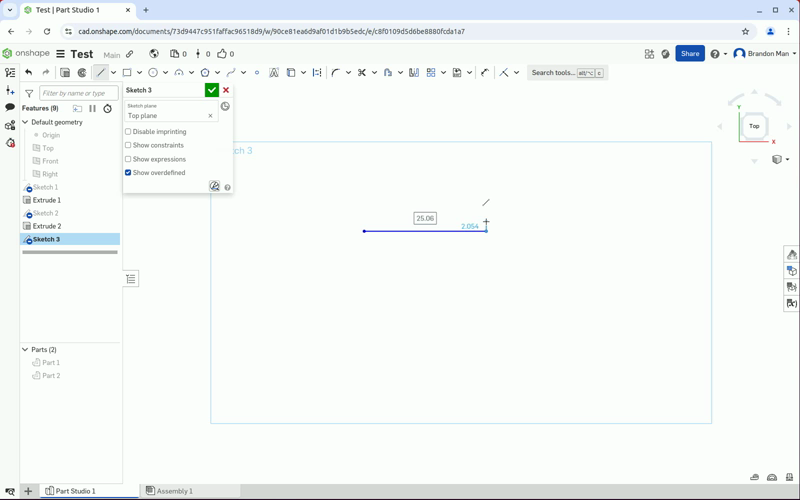
key_down(shift)
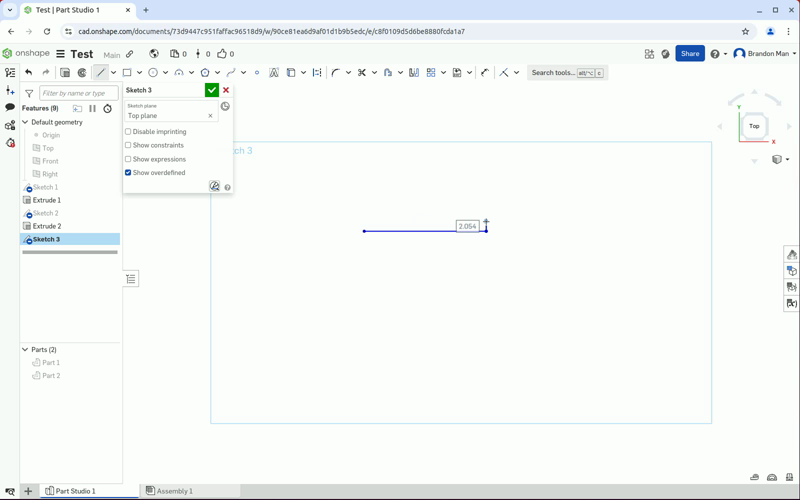
mouse_move(364, 221)
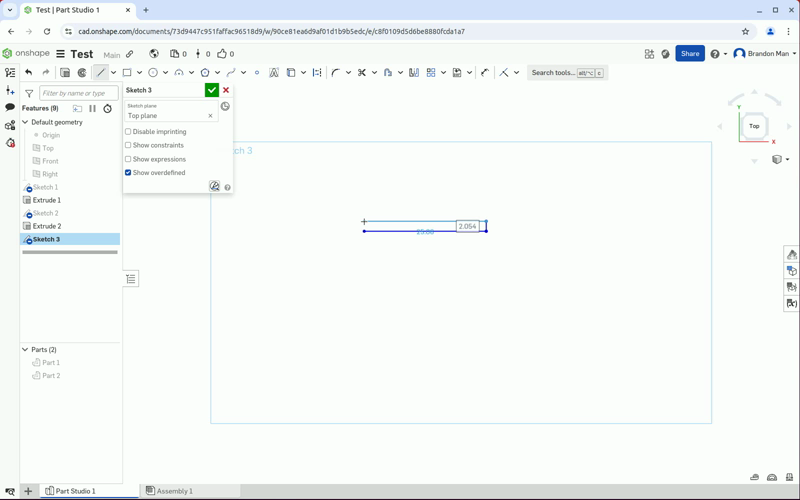
click(364, 221)
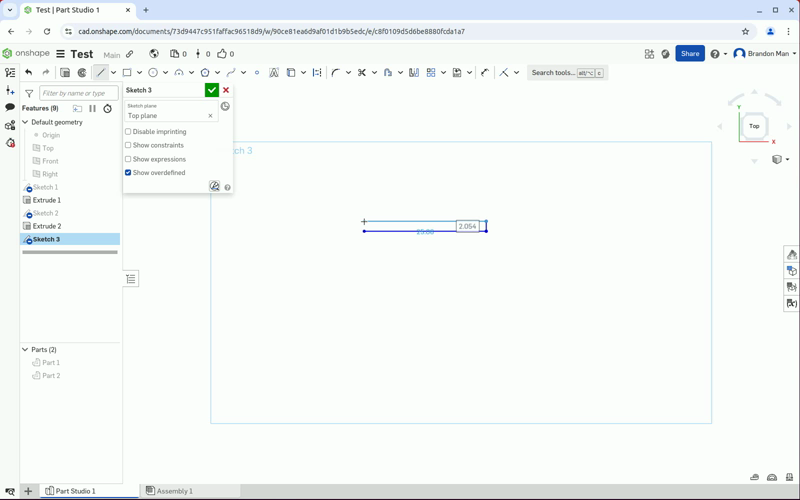
key_up(shift)
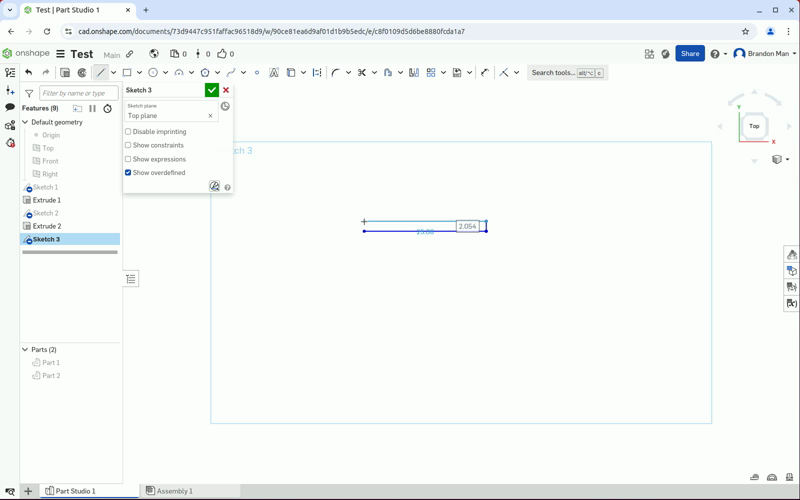
mouse_move(394, 221)
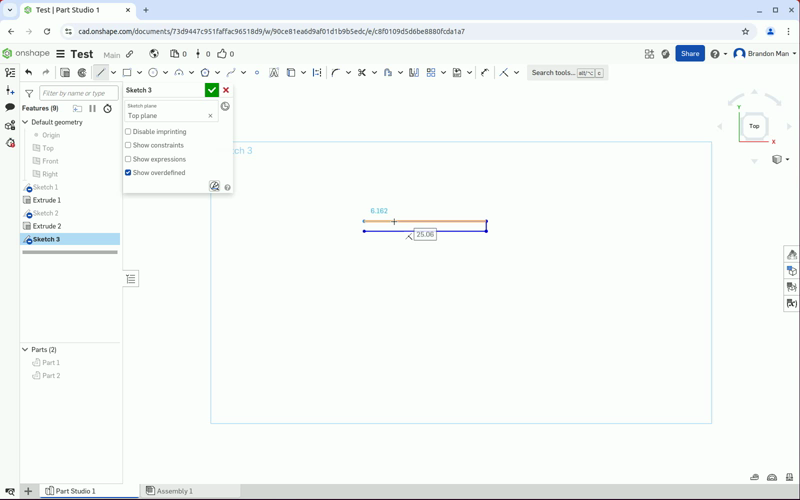
key_down(shift)
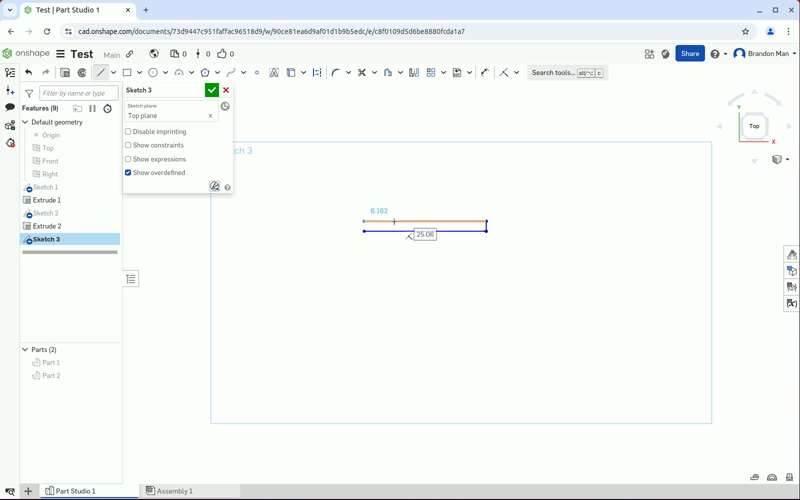
mouse_move(364, 231)
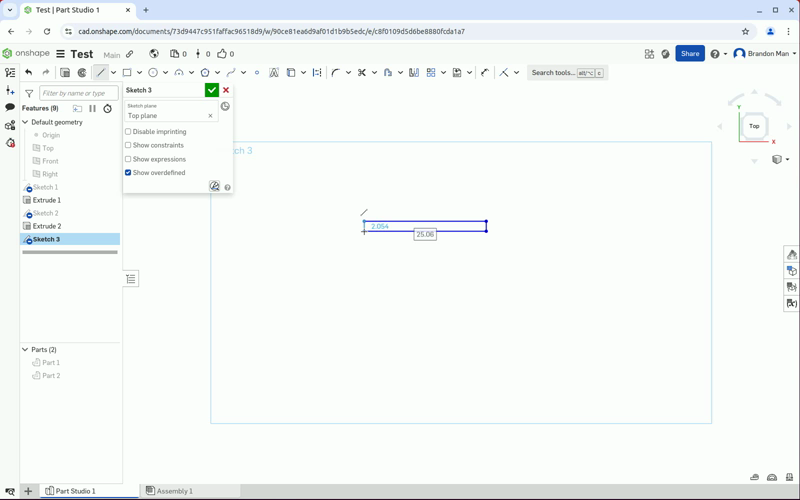
key_up(shift)
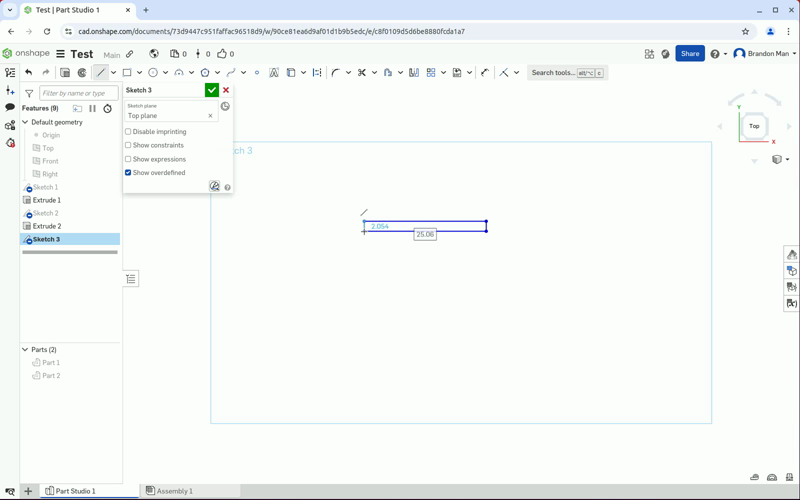
click(364, 231)
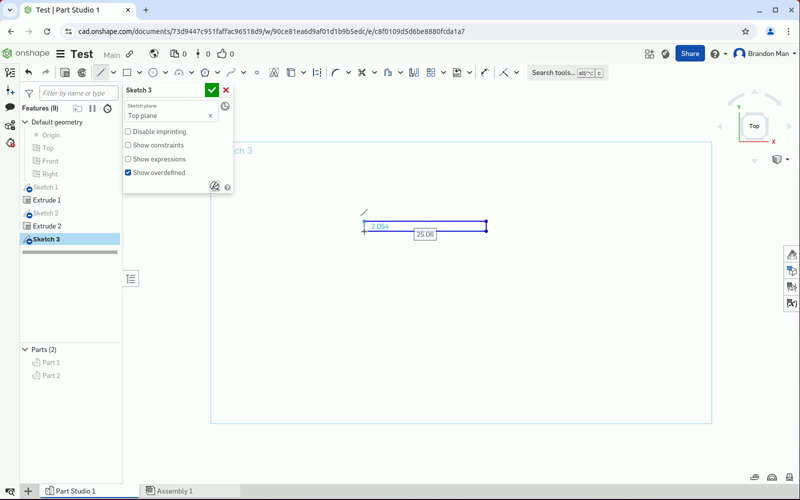
key(esc)
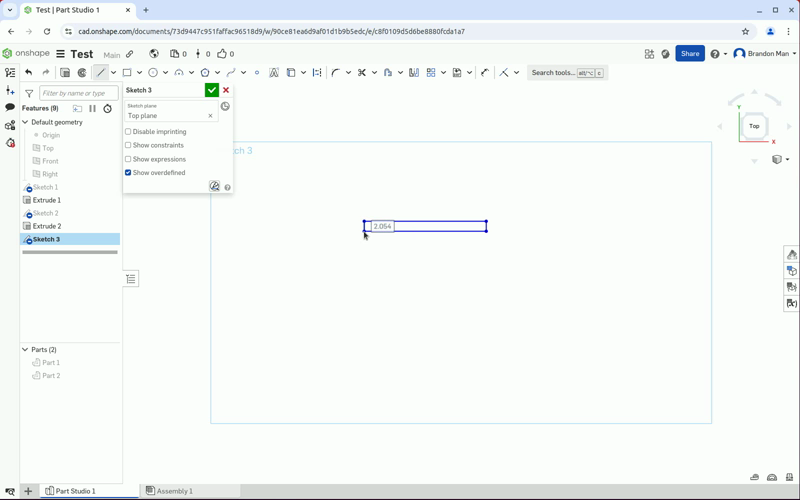
mouse_move(454, 228)
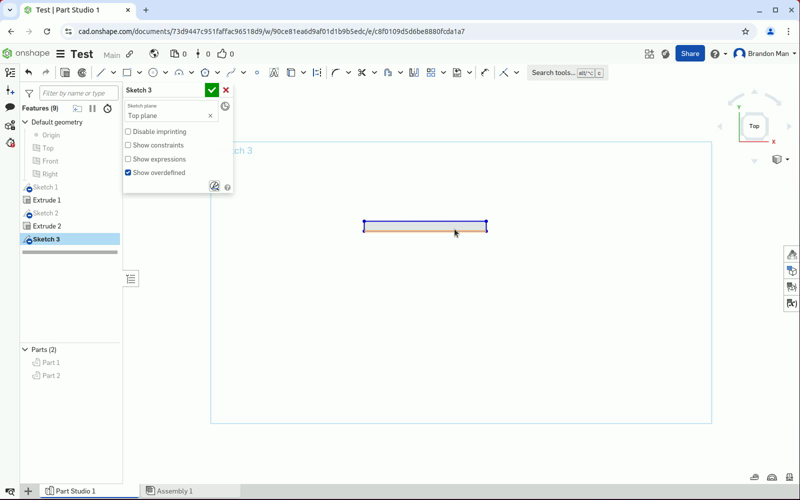
scroll(6)
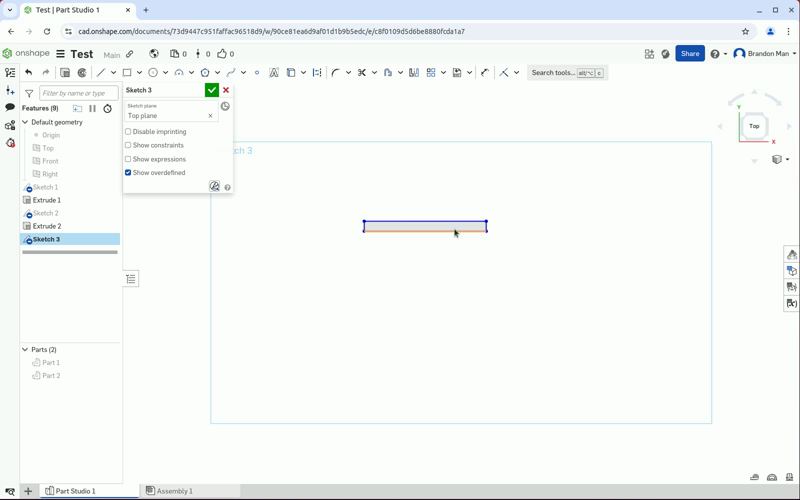
scroll(6)
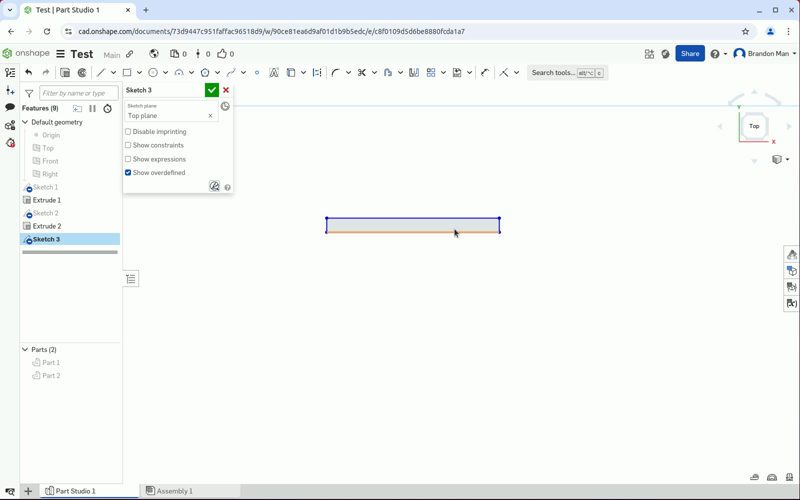
scroll(6)
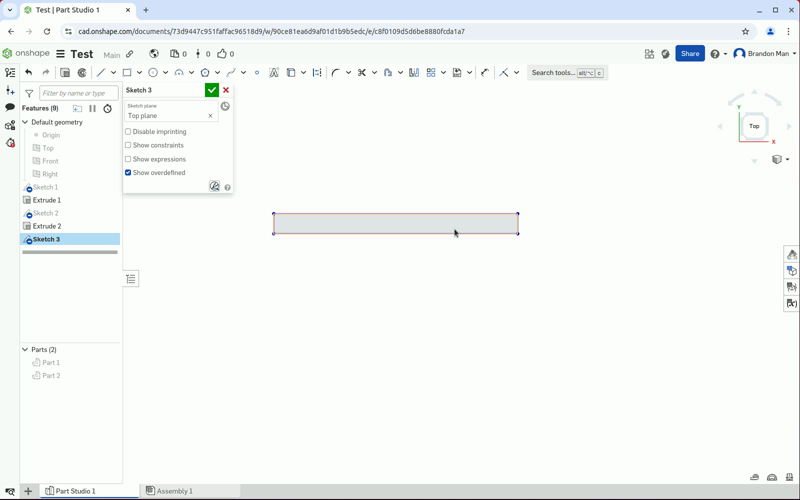
scroll(6)
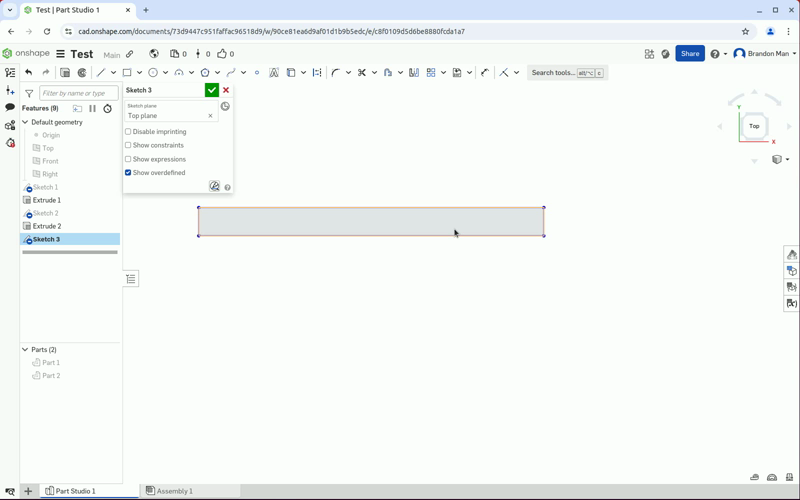
scroll(6)
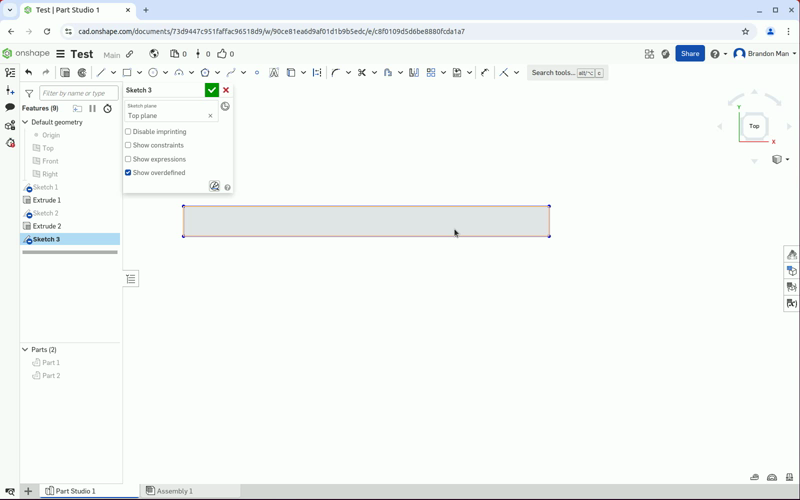
scroll(6)
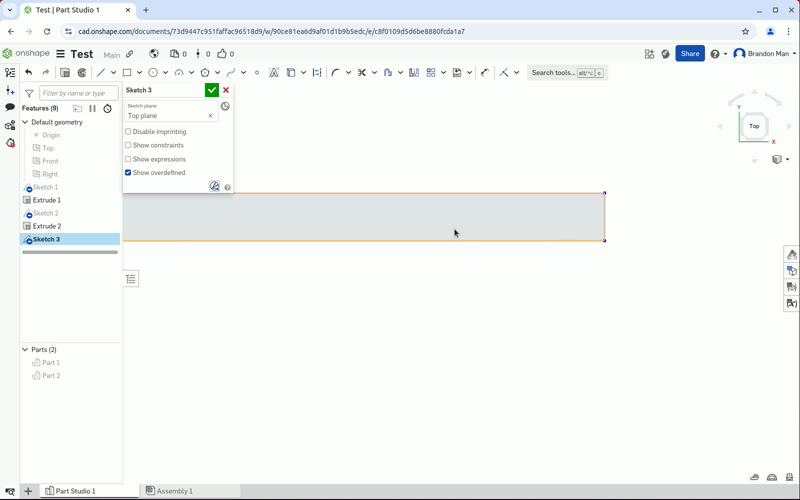
scroll(6)
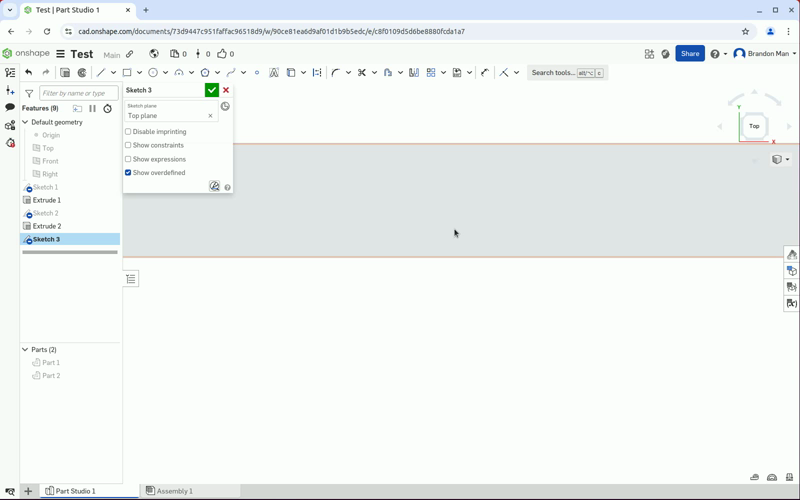
click(454, 228)
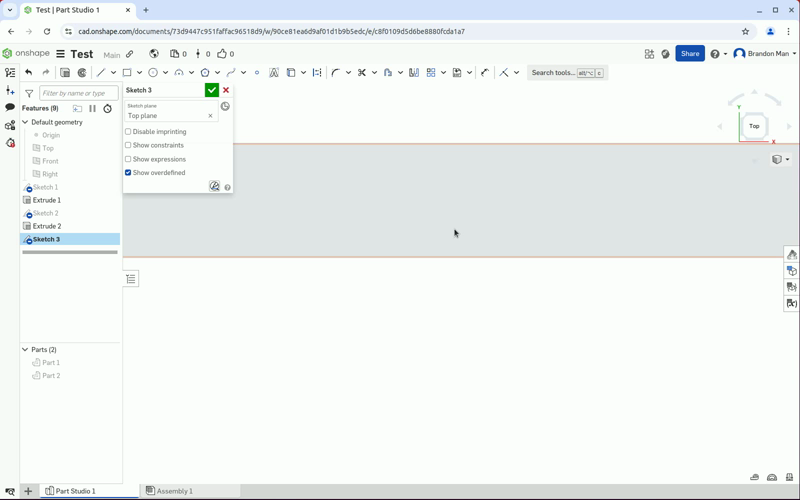
scroll(-6)
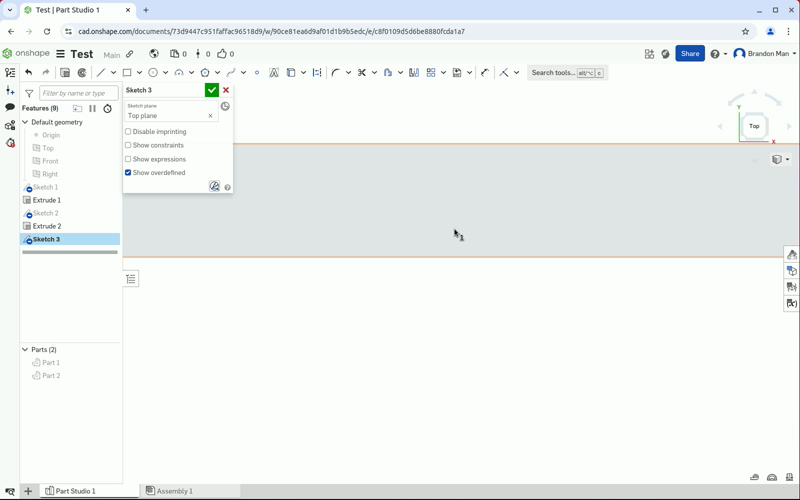
scroll(-6)
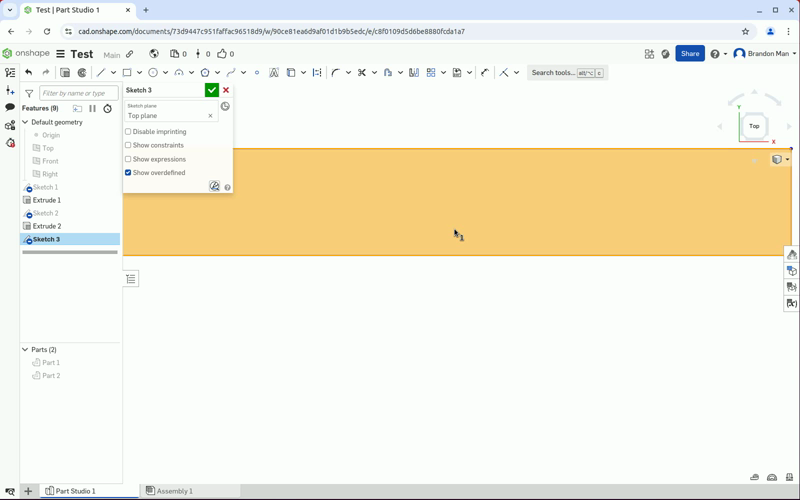
scroll(-6)
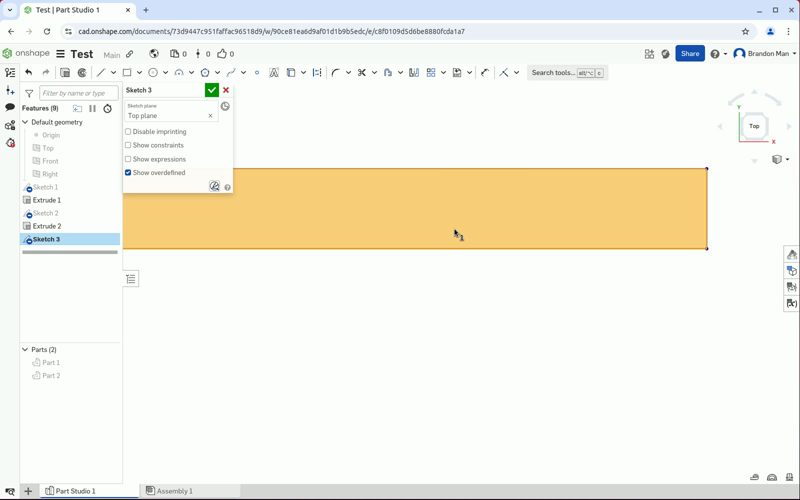
scroll(-6)
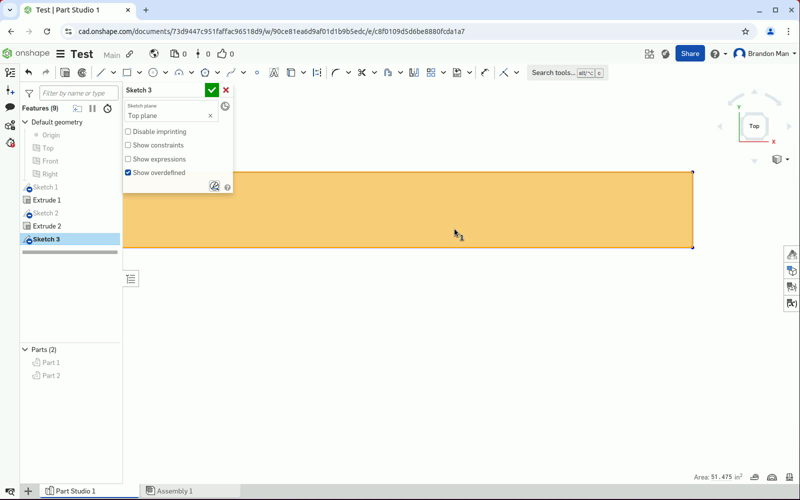
scroll(-6)
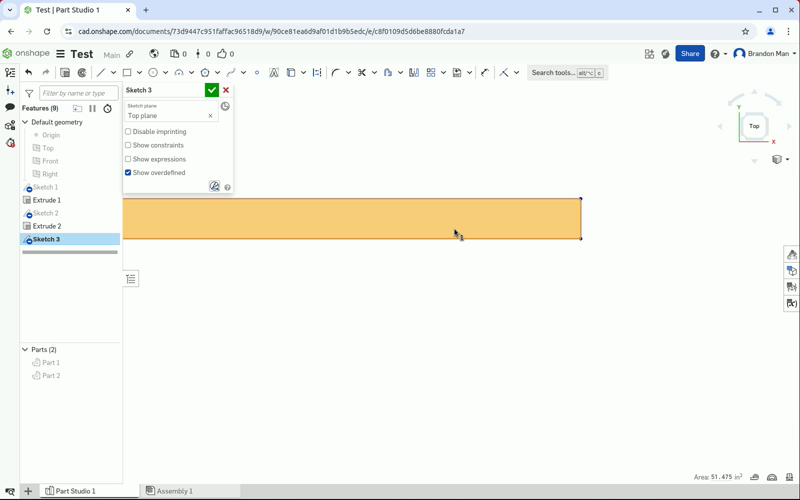
scroll(-6)
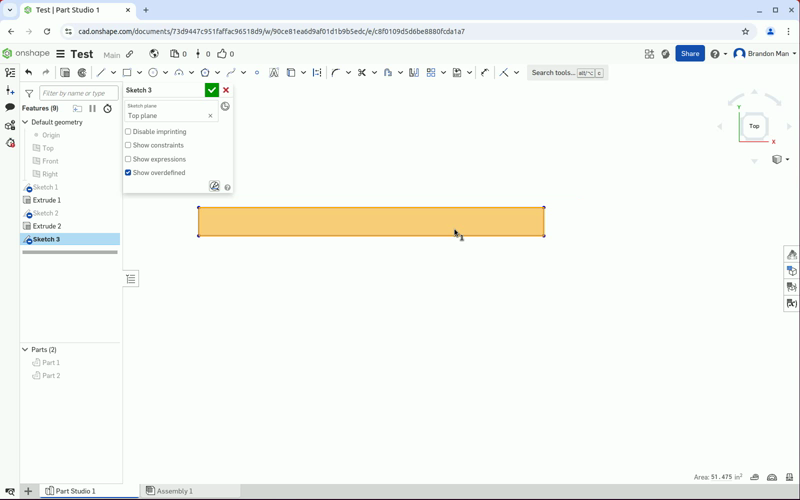
scroll(-6)
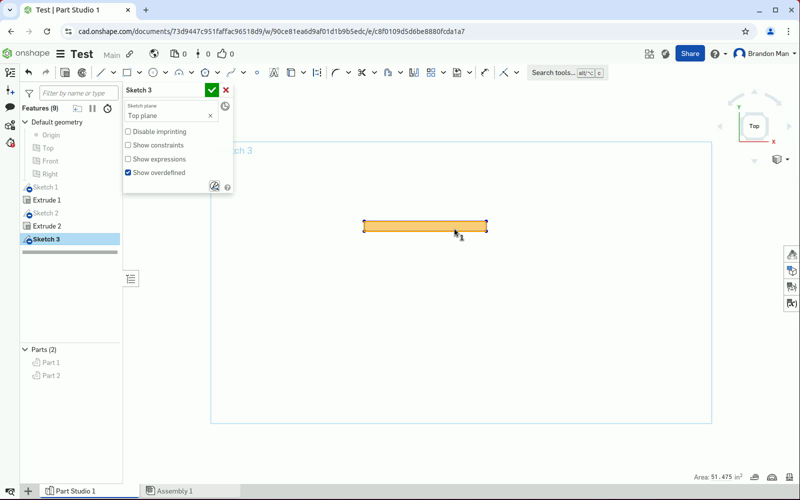
mouse_move(73, 352)
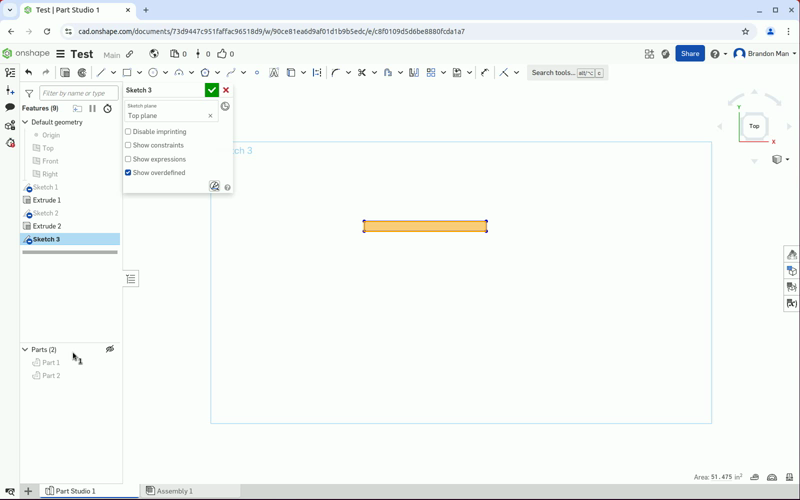
key(shift+y)
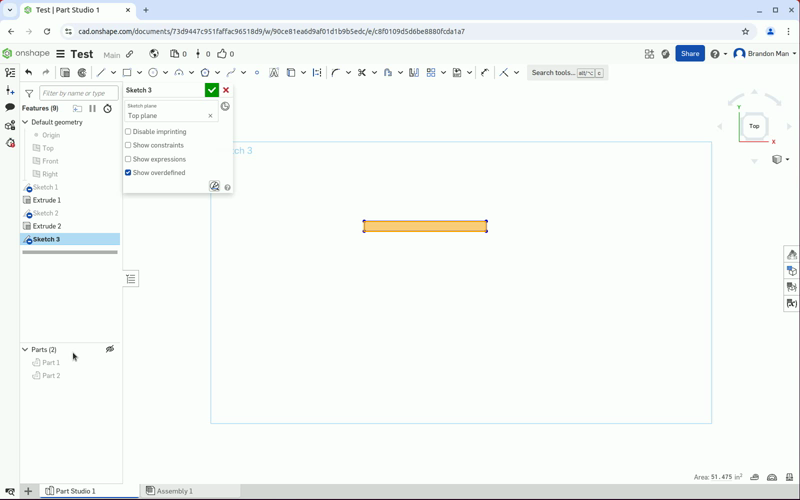
key(shift+e)
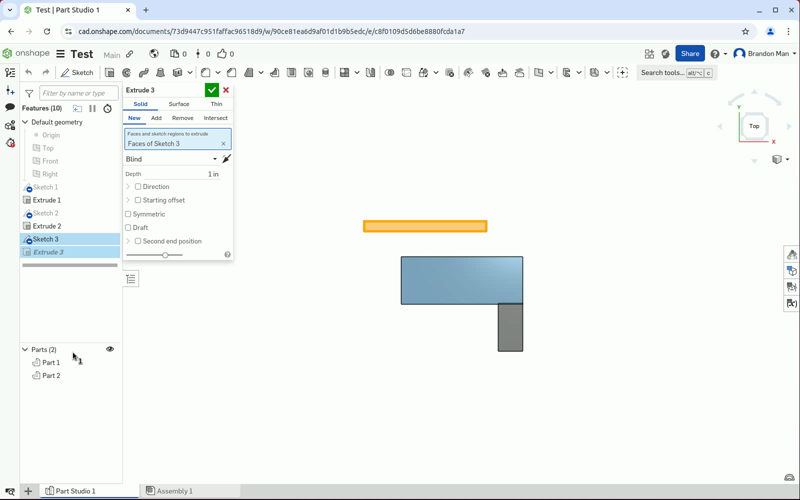
mouse_move(143, 106)
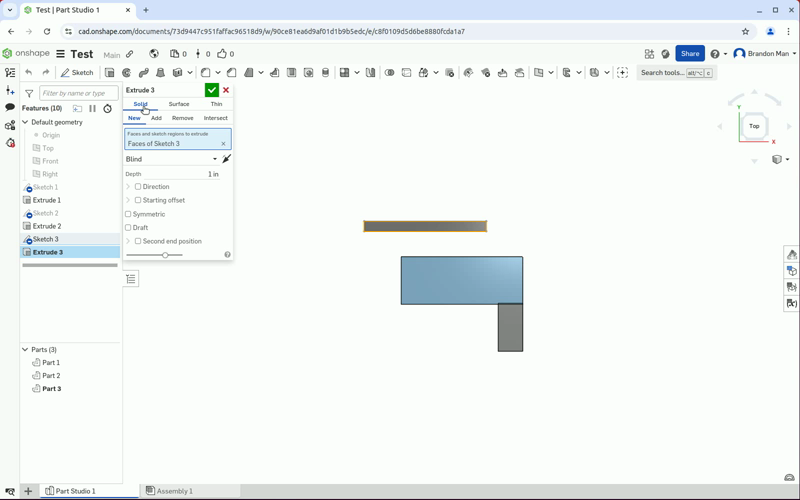
click(143, 106)
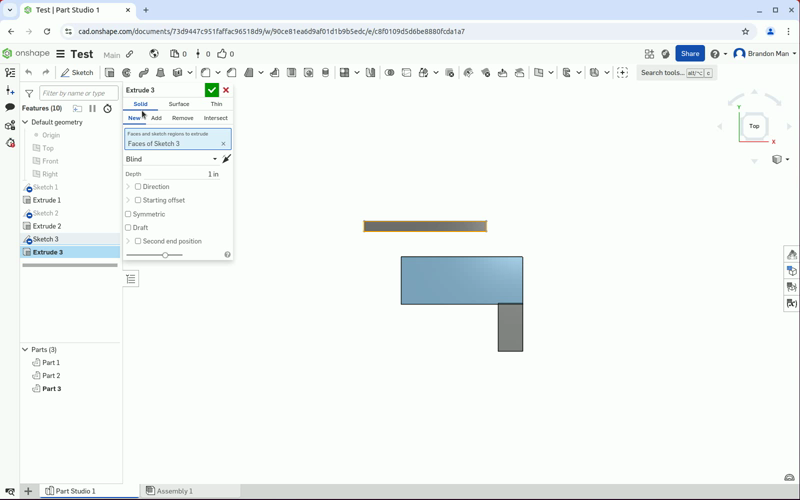
mouse_move(137, 120)
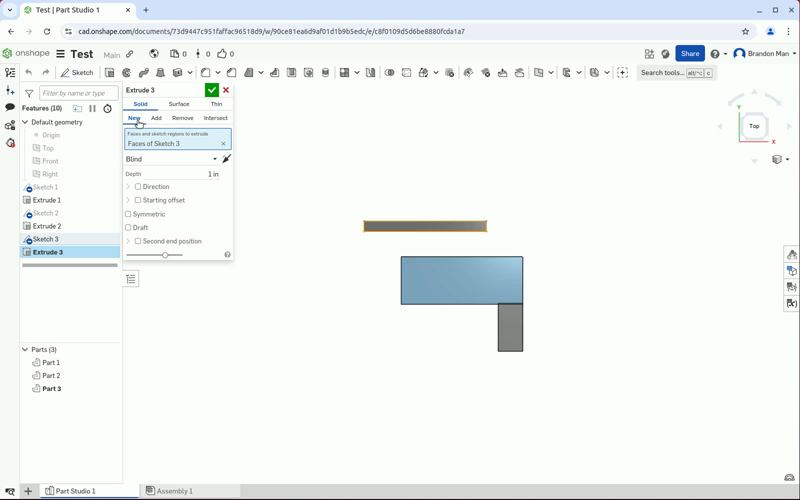
click(137, 120)
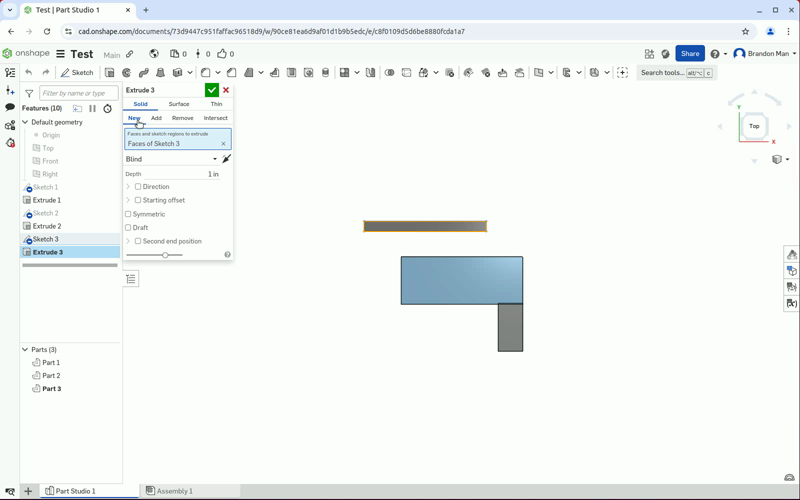
key(tab, 4)
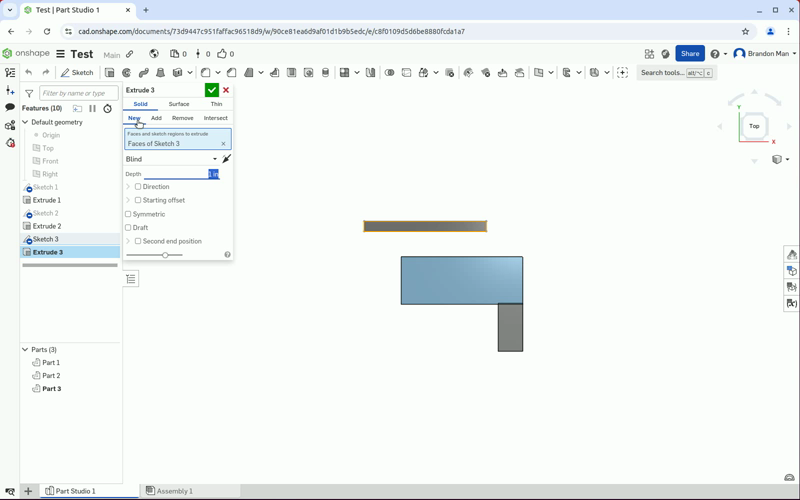
text(0.241)
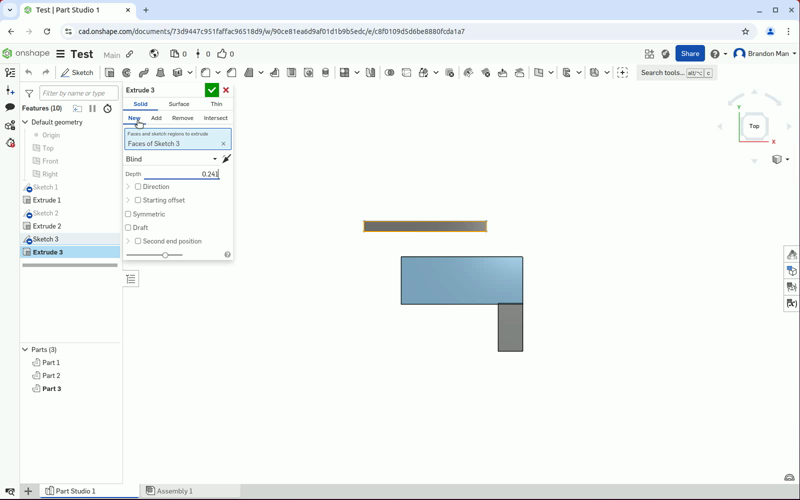
key(enter)
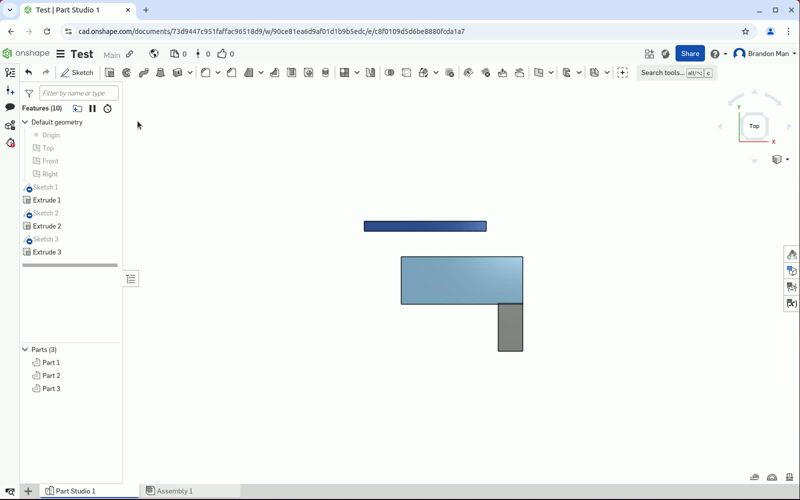
key(shift+h)
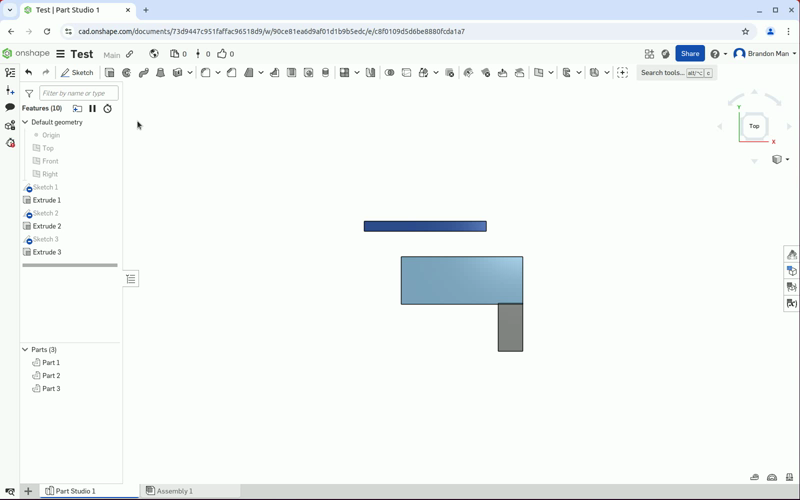
key(shift+h)
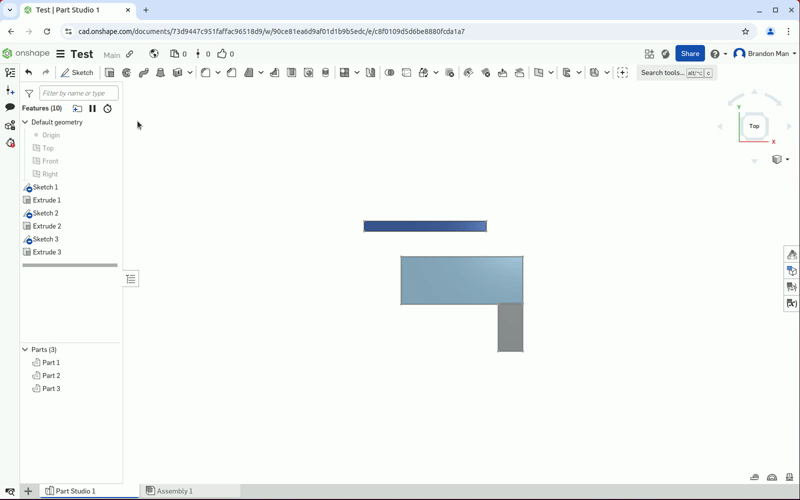
key(shift+7)
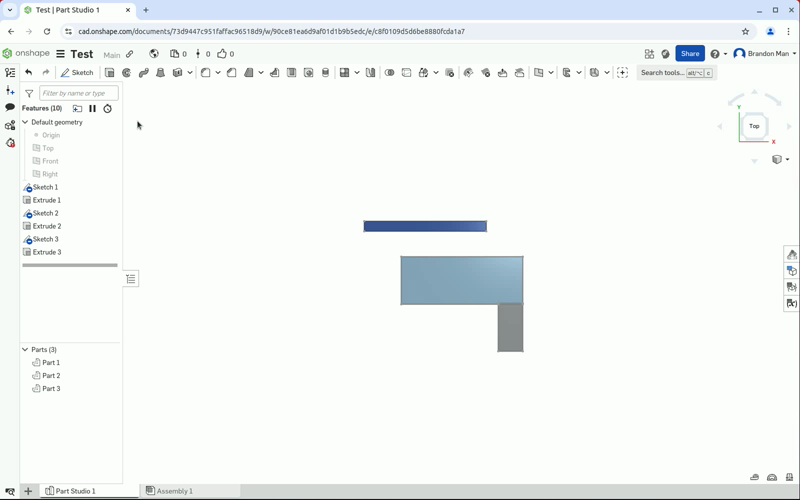
key(up, 3)
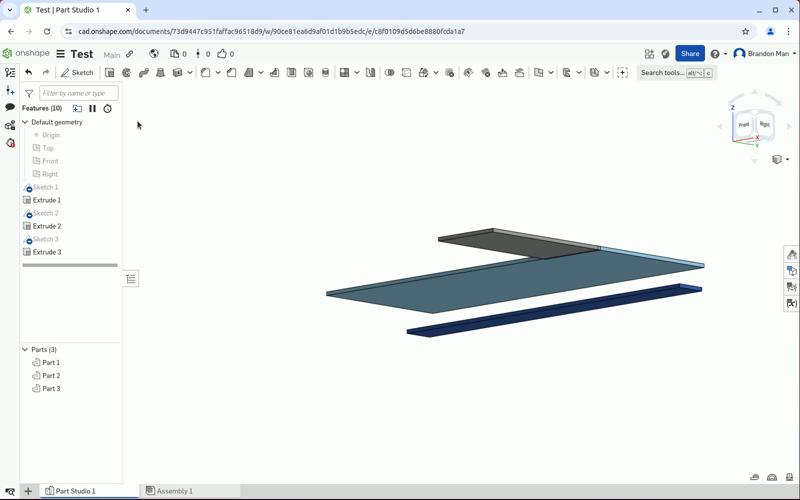
key(left, 3)
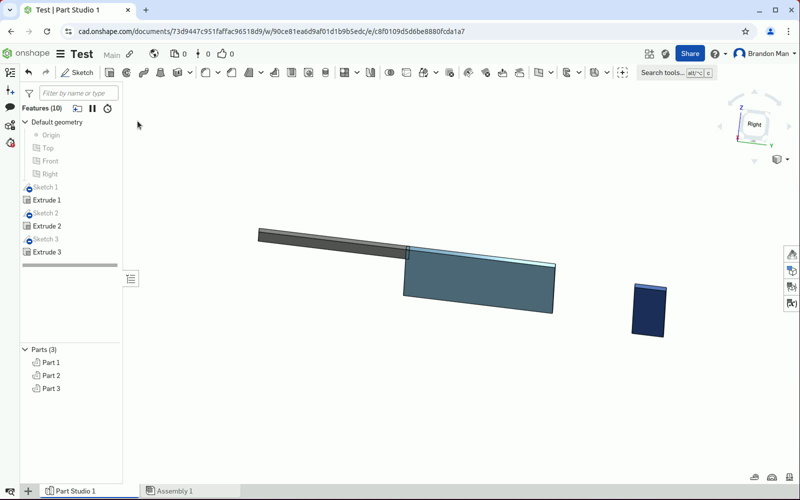
key(right, 3)
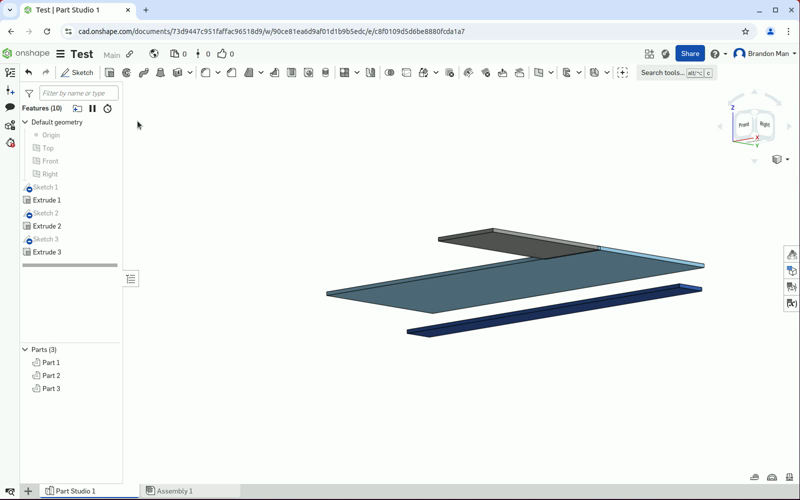
key(down, 3)
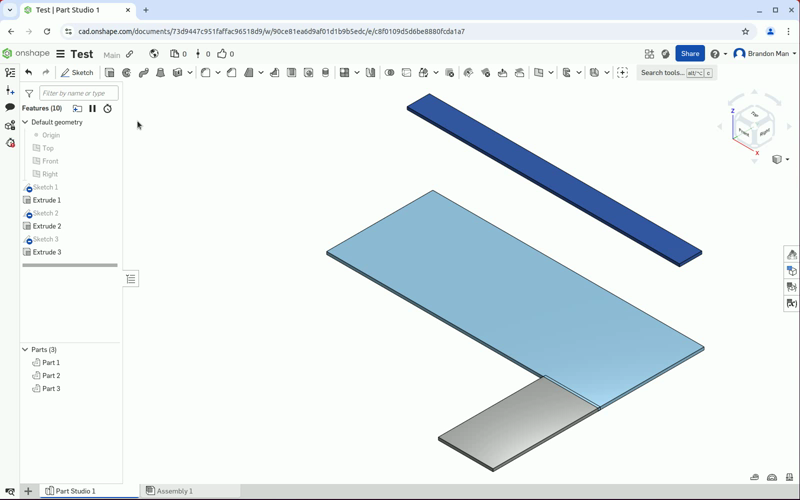
mouse_move(73, 189)
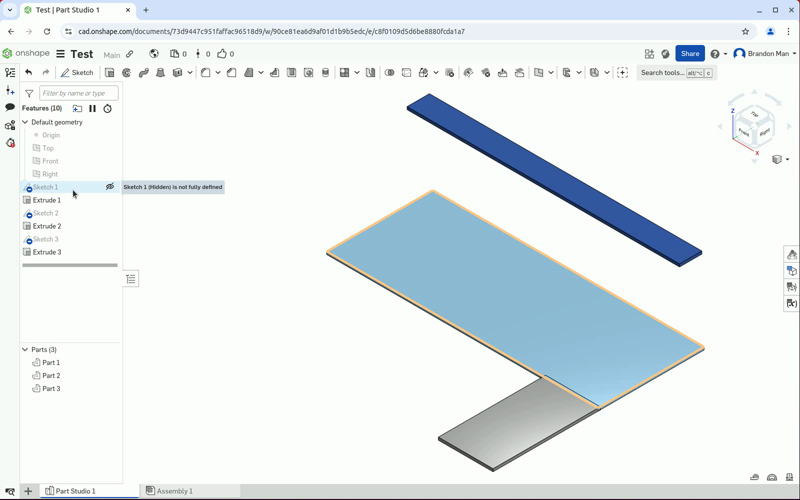
click(73, 189)